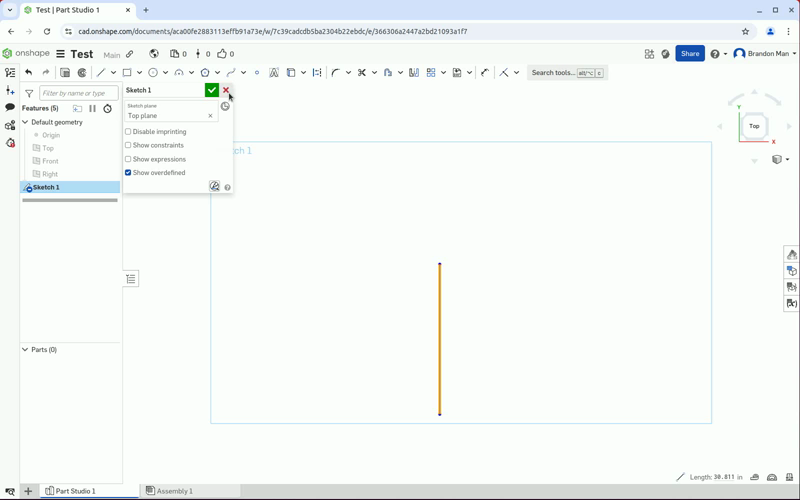
key(shift+h)
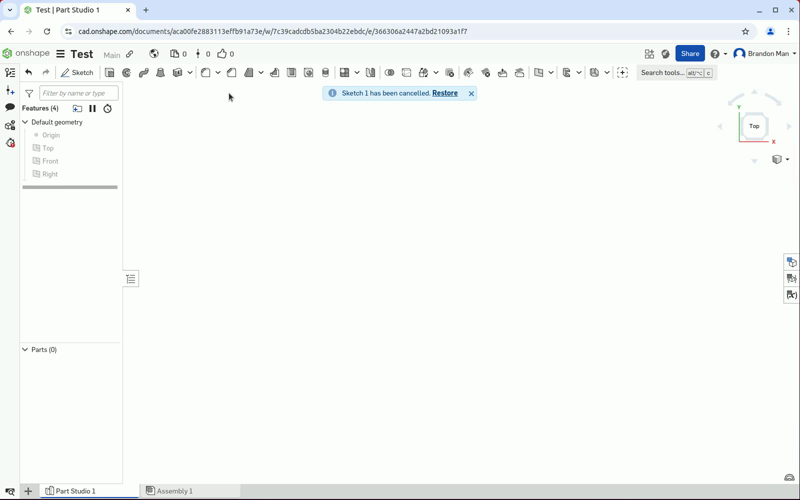
mouse_move(73, 352)
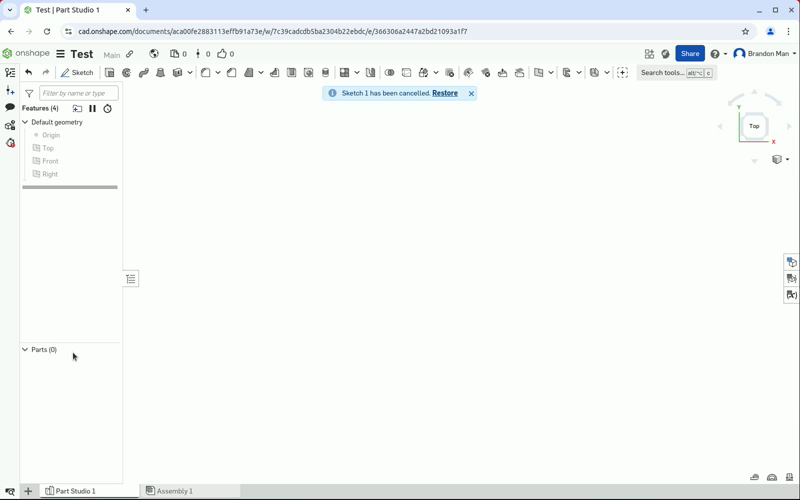
key(y)
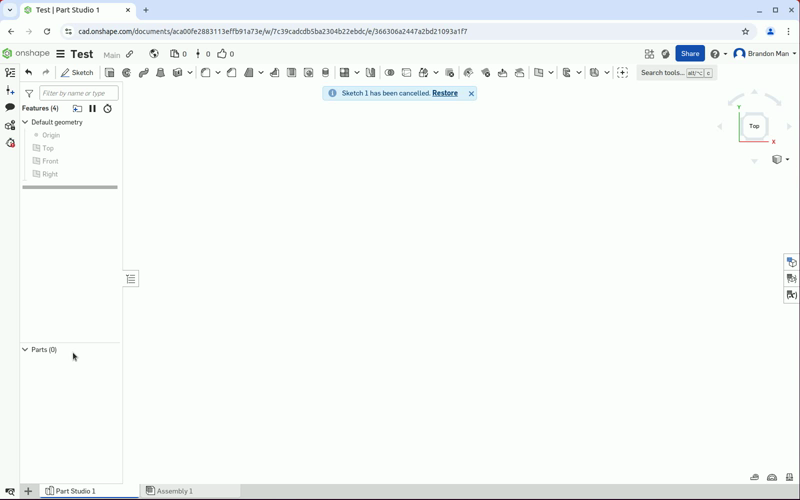
key(shift+p)
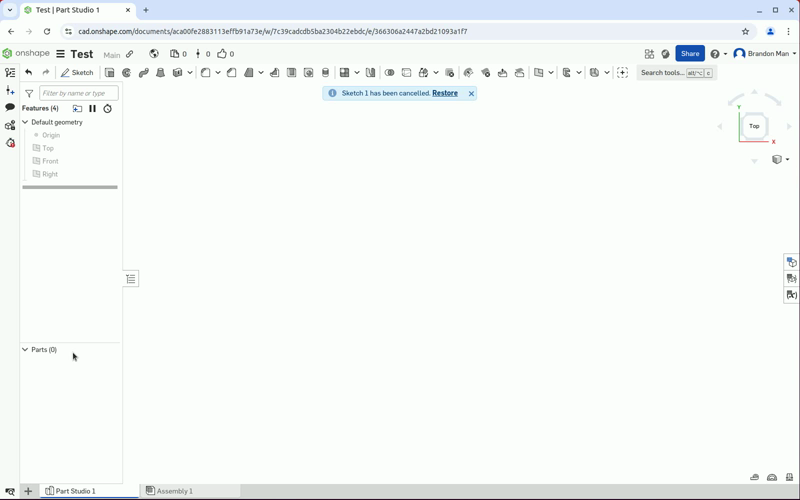
key(space)
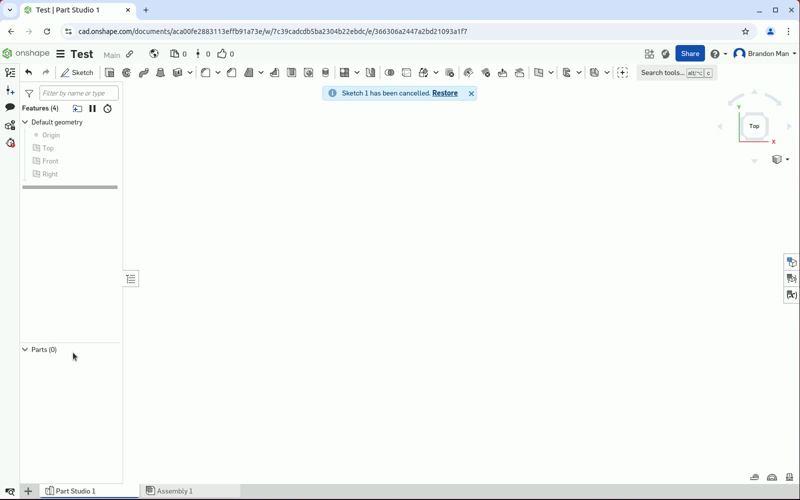
key_down(shift)
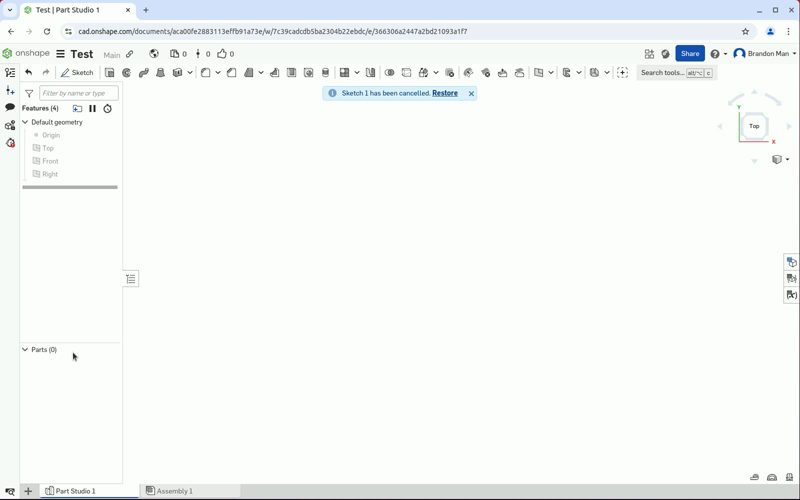
key(up)
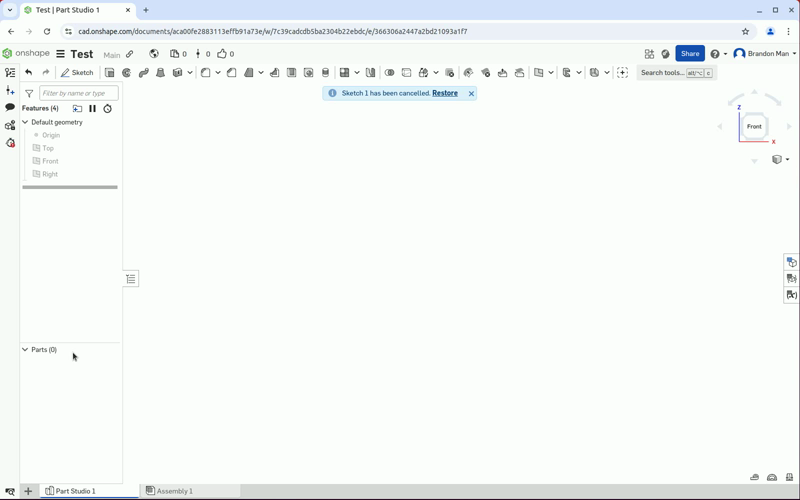
key_up(shift)
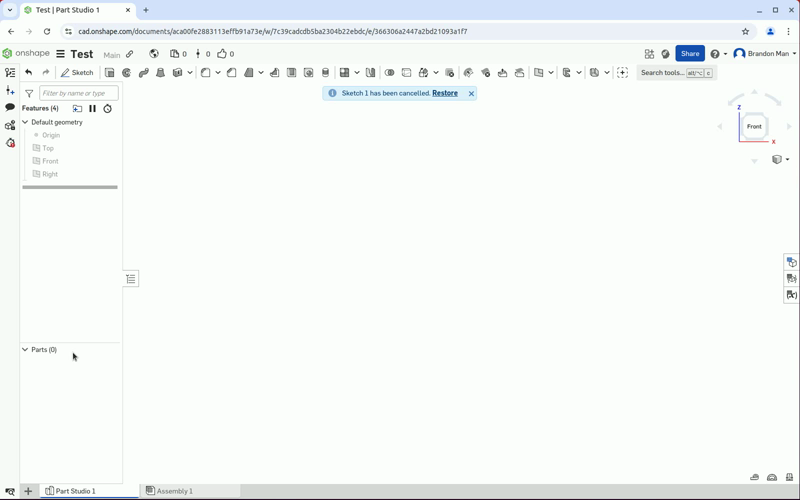
mouse_move(73, 352)
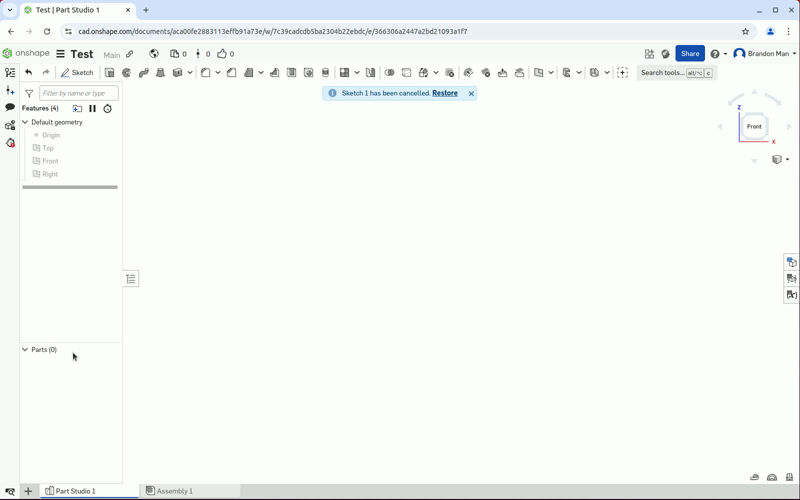
key(shift+y)
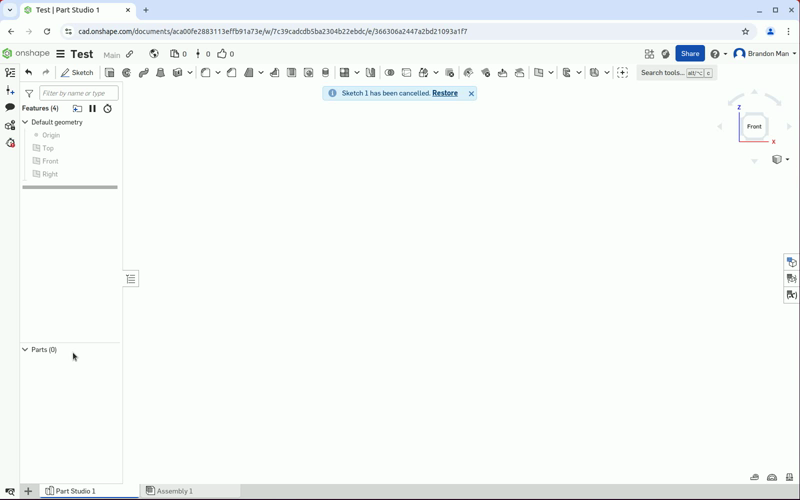
key(shift+s)
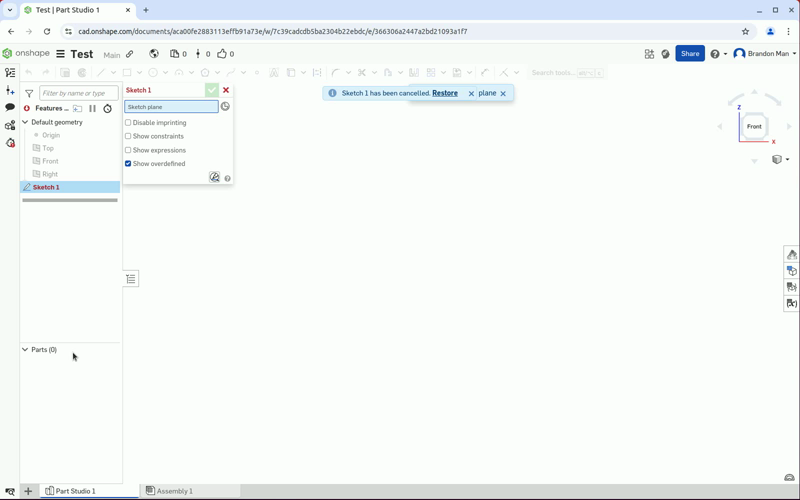
mouse_move(73, 163)
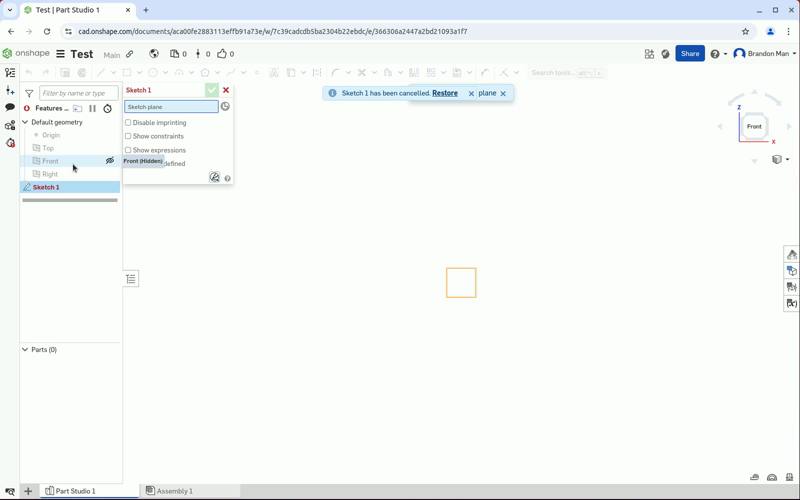
click(73, 163)
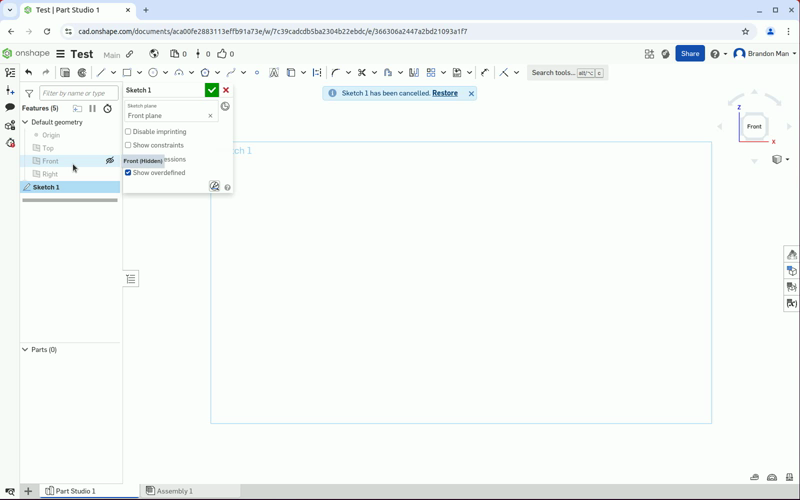
mouse_move(73, 352)
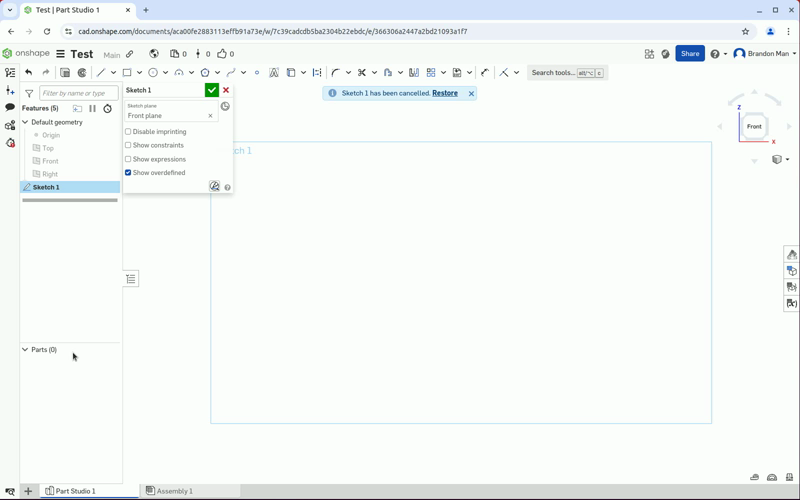
key(y)
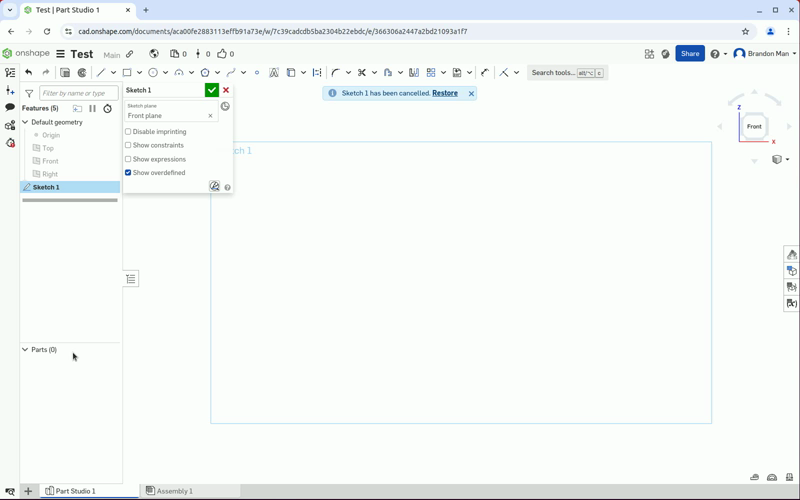
key(l)
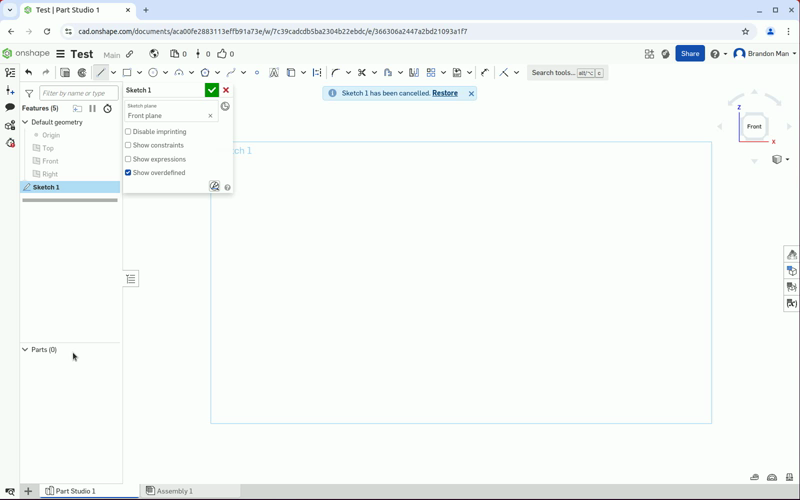
key_down(shift)
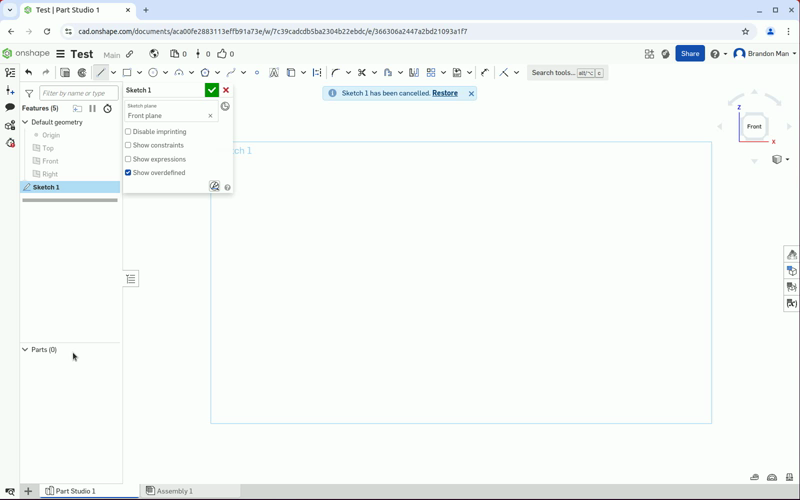
mouse_move(348, 257)
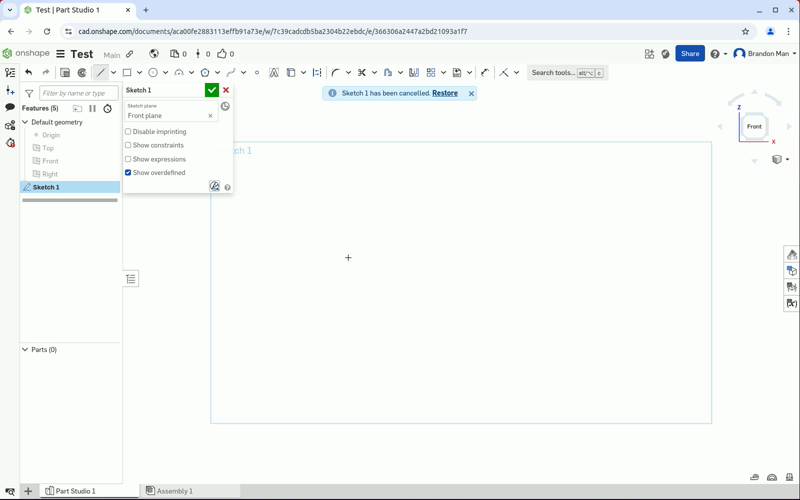
click(348, 257)
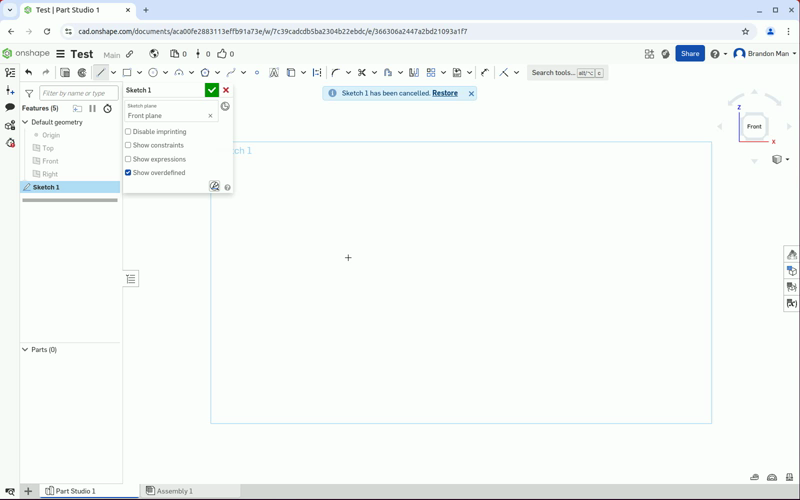
key_up(shift)
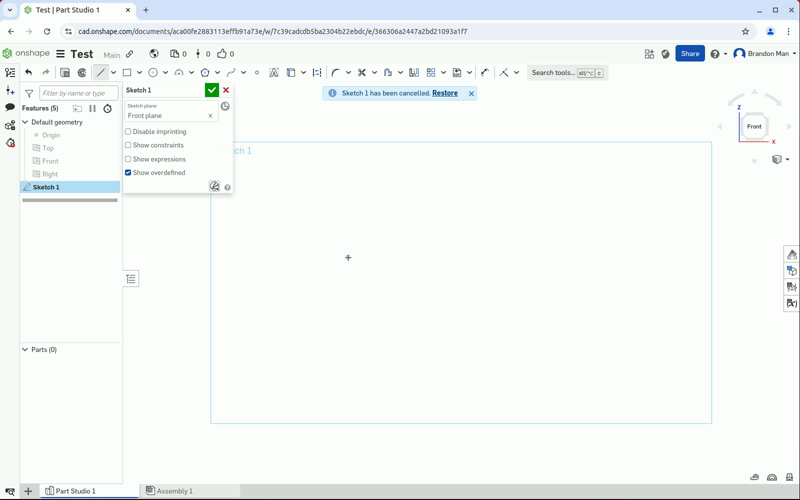
key_down(shift)
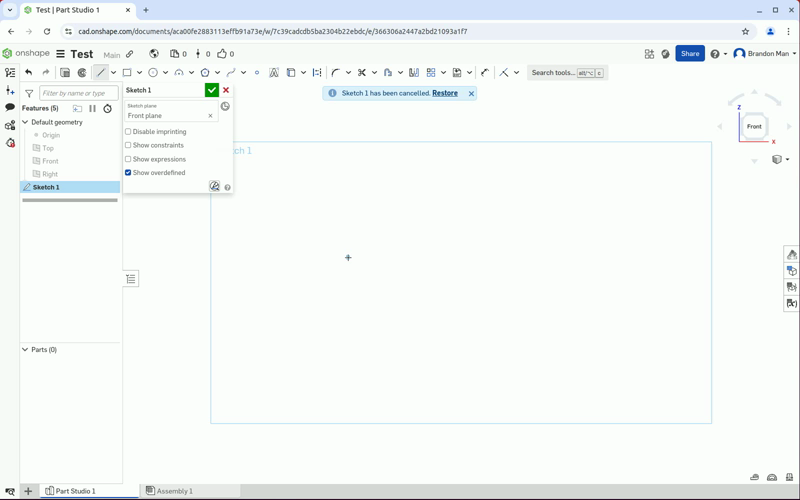
mouse_move(378, 257)
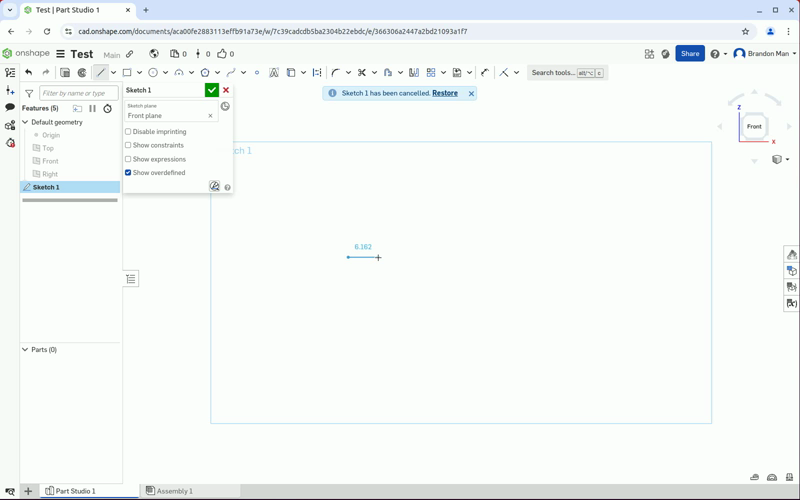
mouse_move(374, 257)
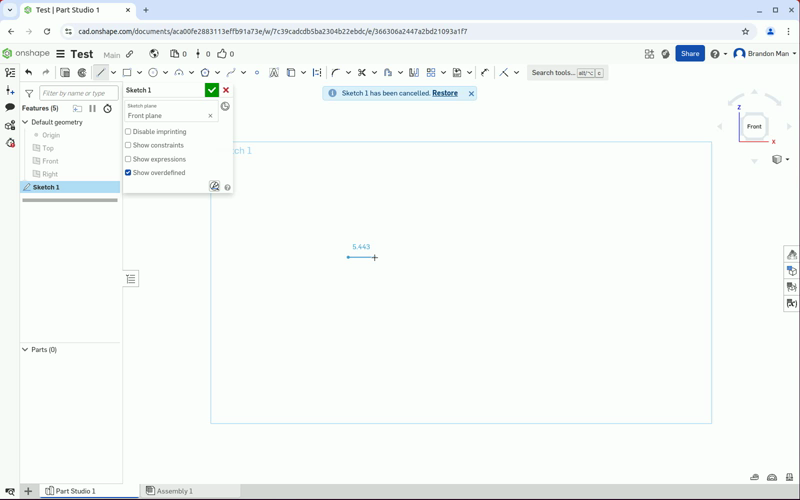
click(374, 257)
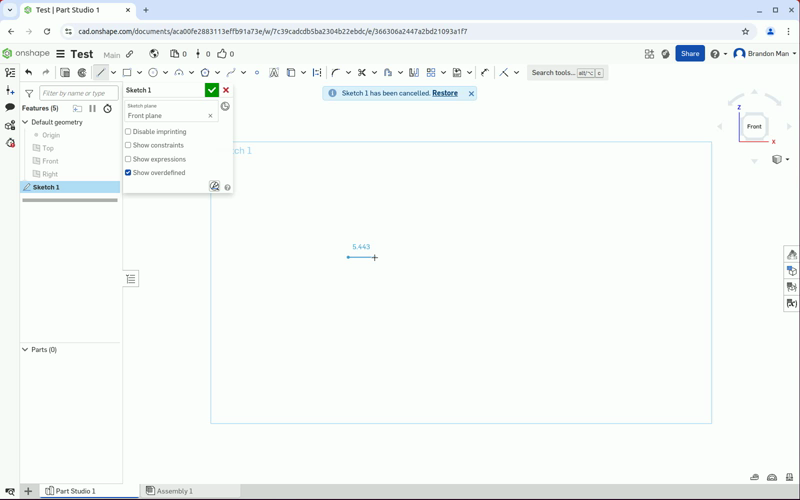
key_up(shift)
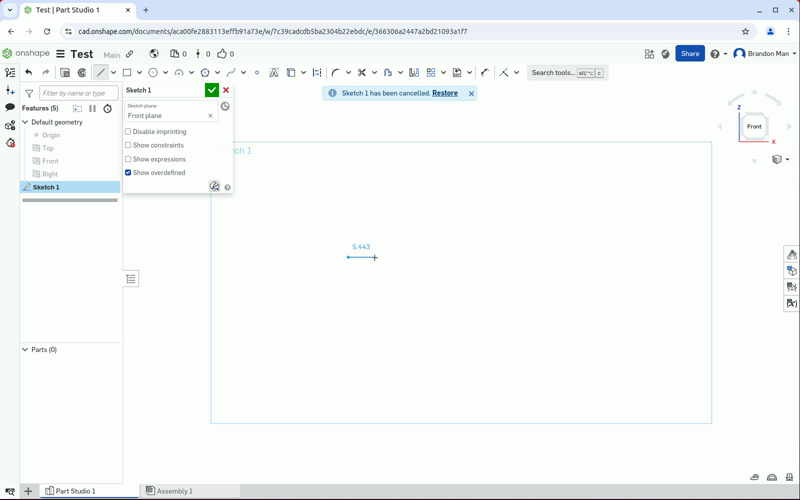
key_down(shift)
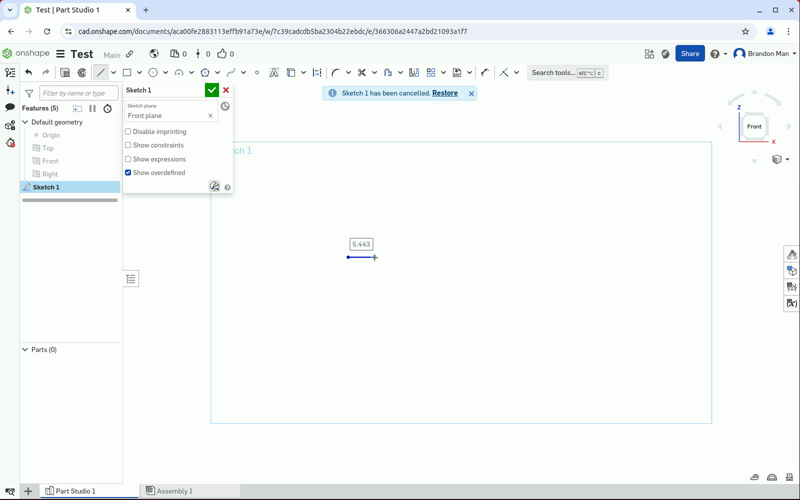
mouse_move(404, 257)
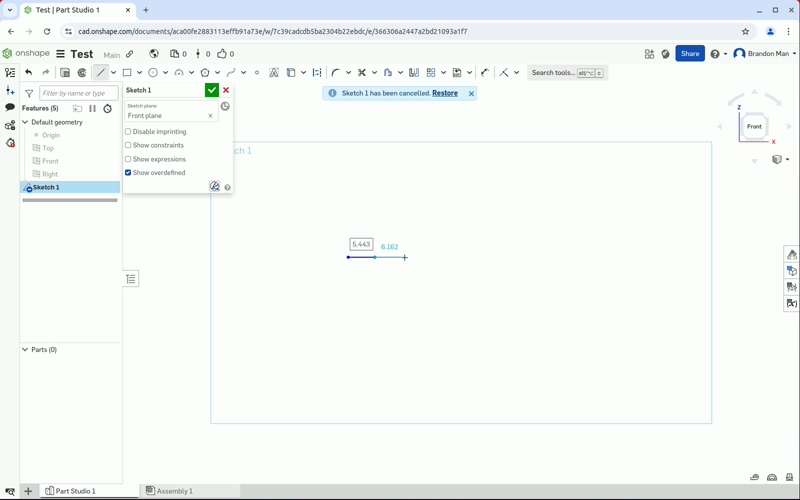
mouse_move(427, 257)
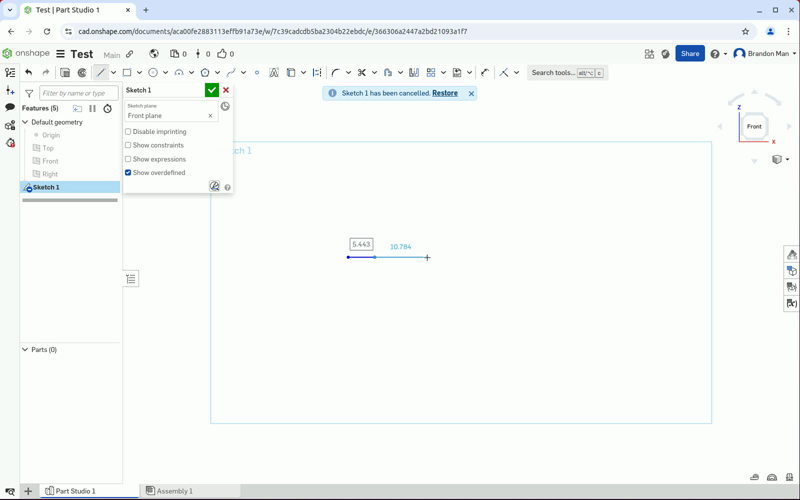
click(427, 257)
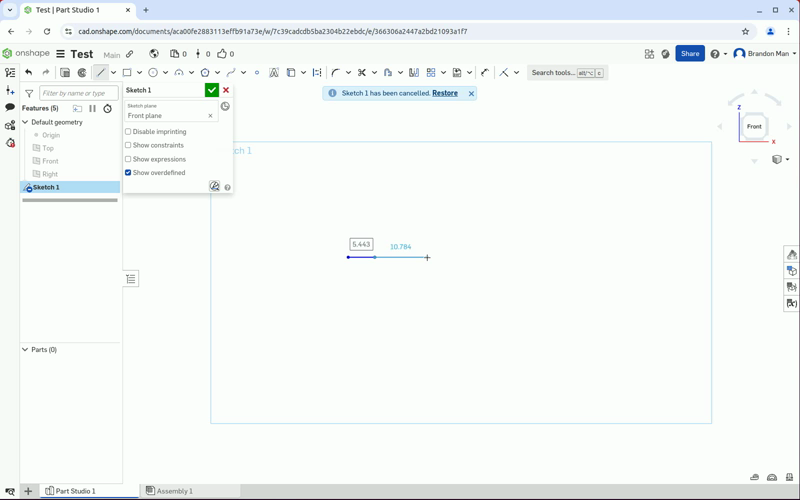
key_up(shift)
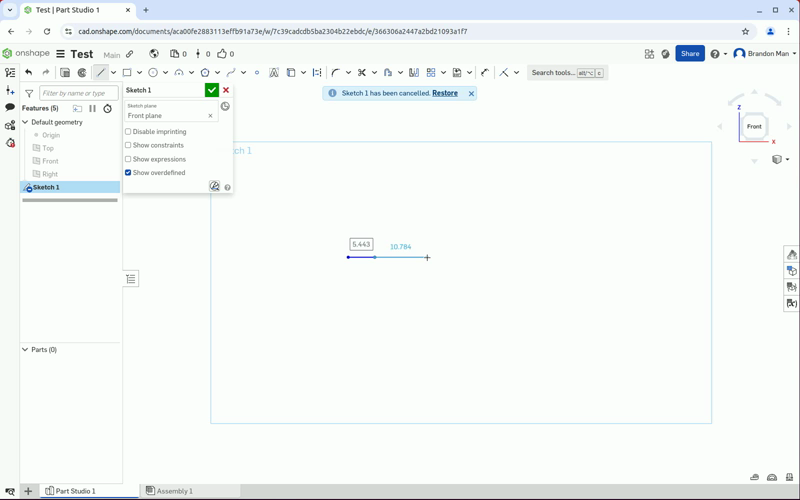
key_down(shift)
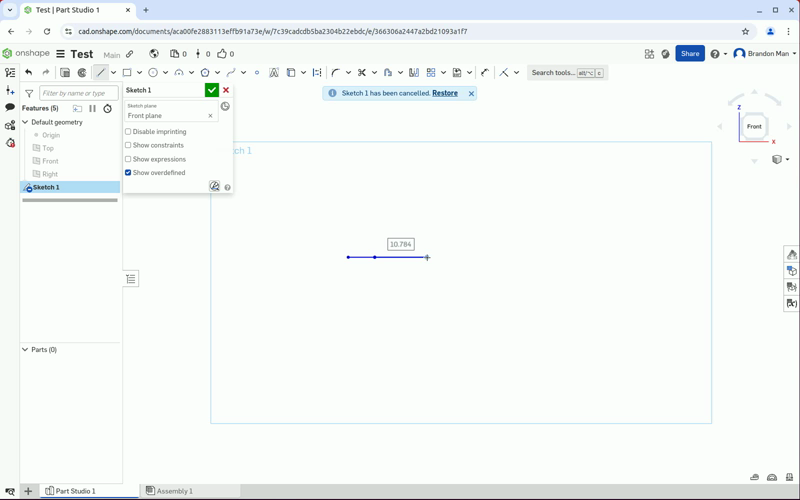
mouse_move(457, 257)
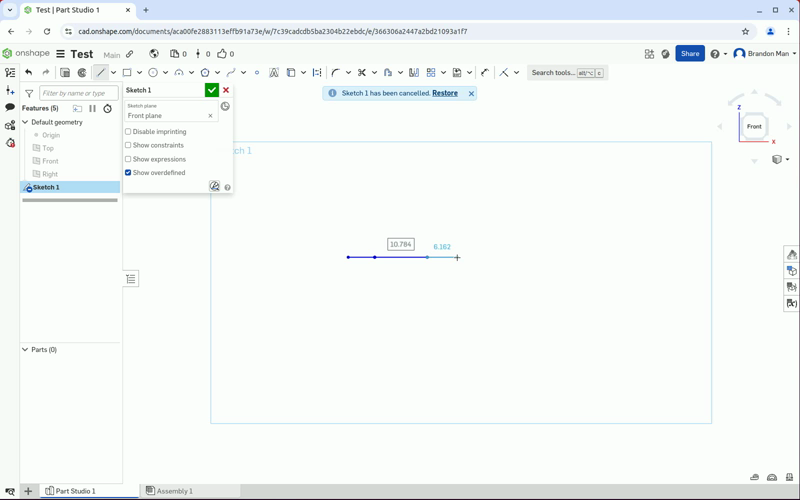
mouse_move(400, 217)
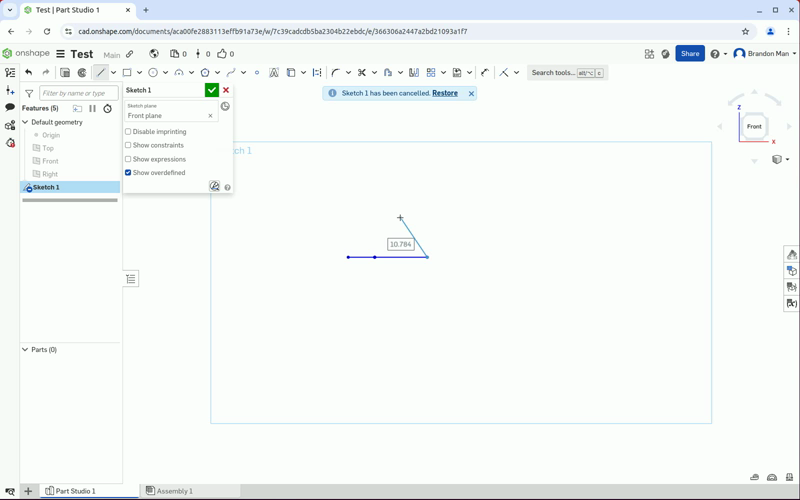
click(400, 217)
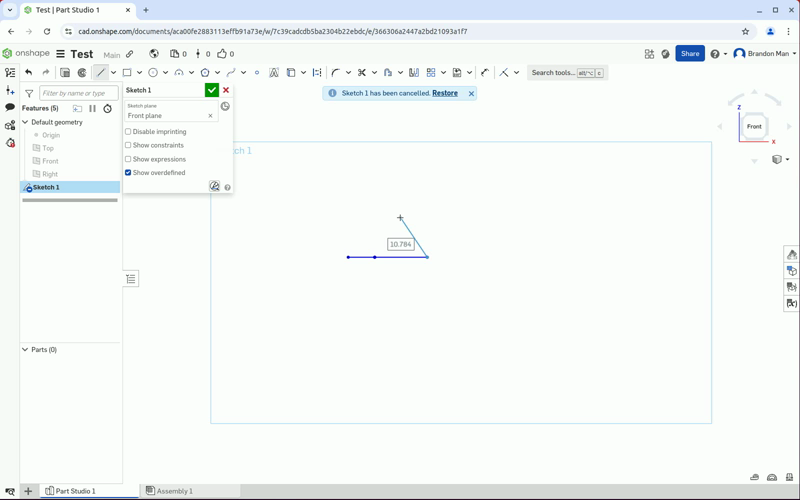
key_up(shift)
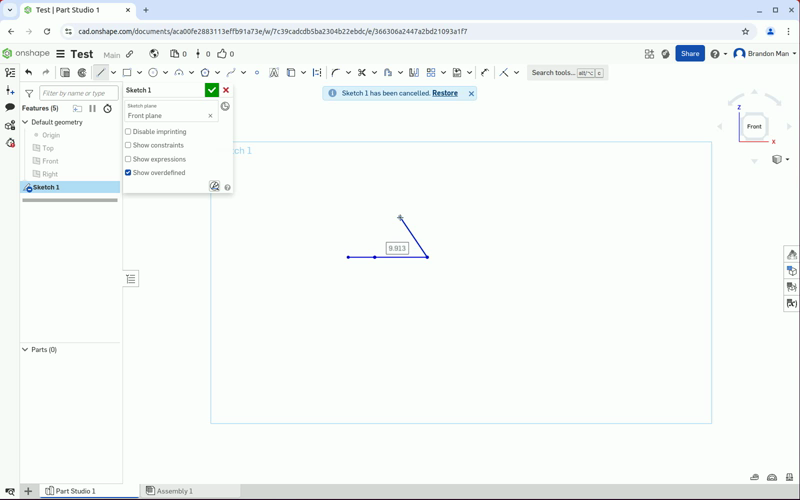
key_down(shift)
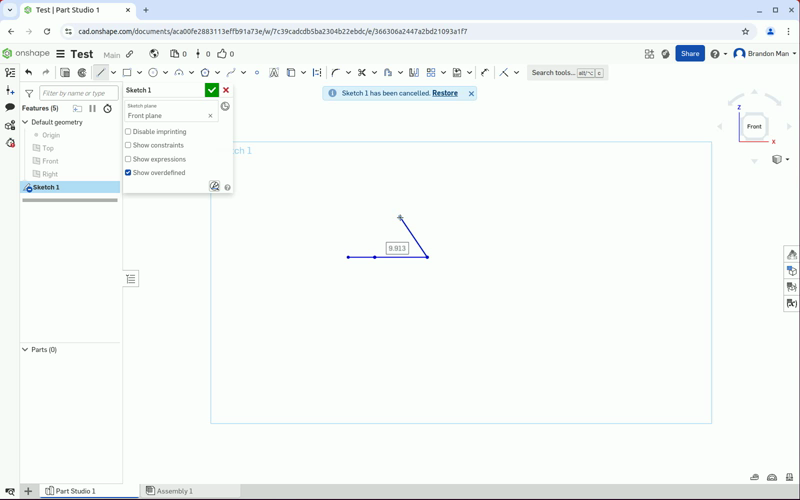
mouse_move(430, 217)
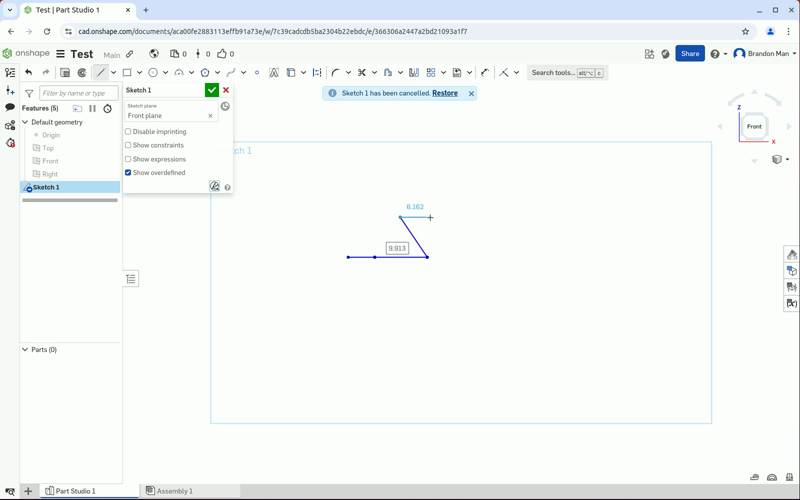
mouse_move(348, 217)
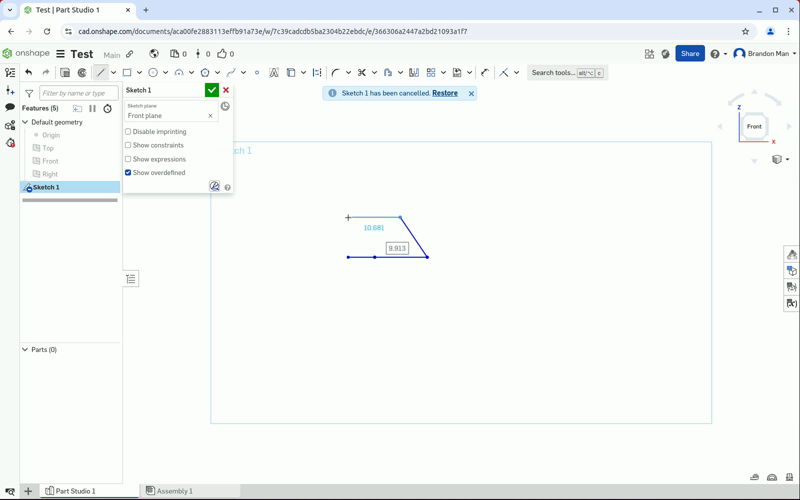
click(348, 217)
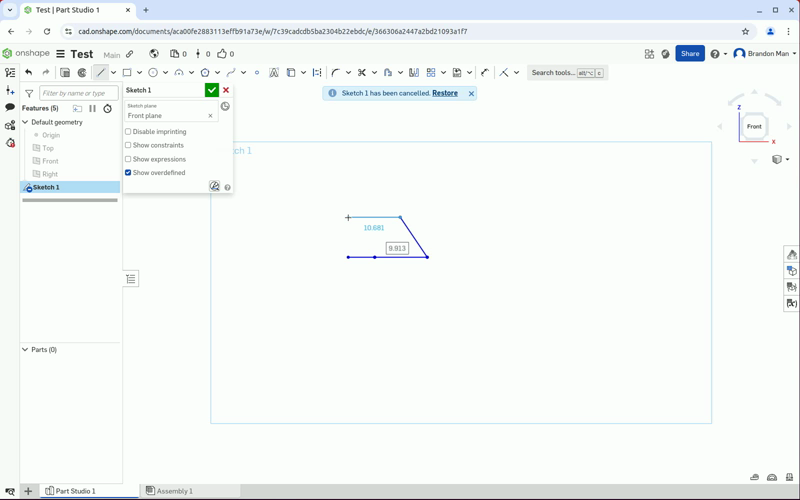
key_up(shift)
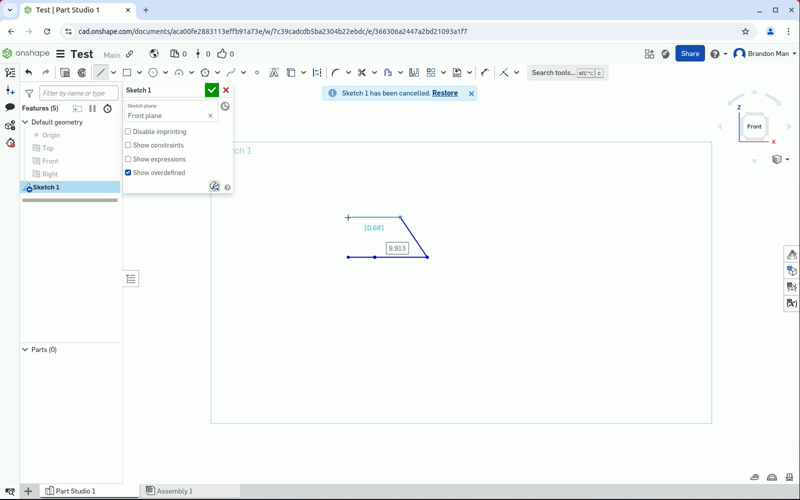
mouse_move(378, 217)
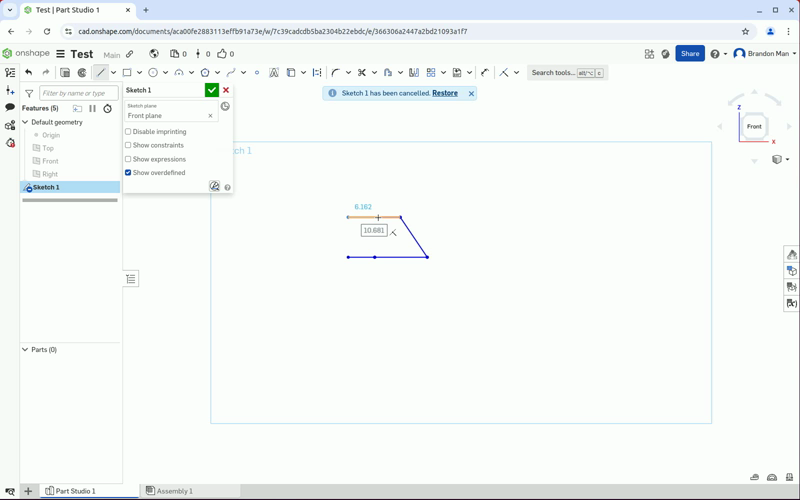
key_down(shift)
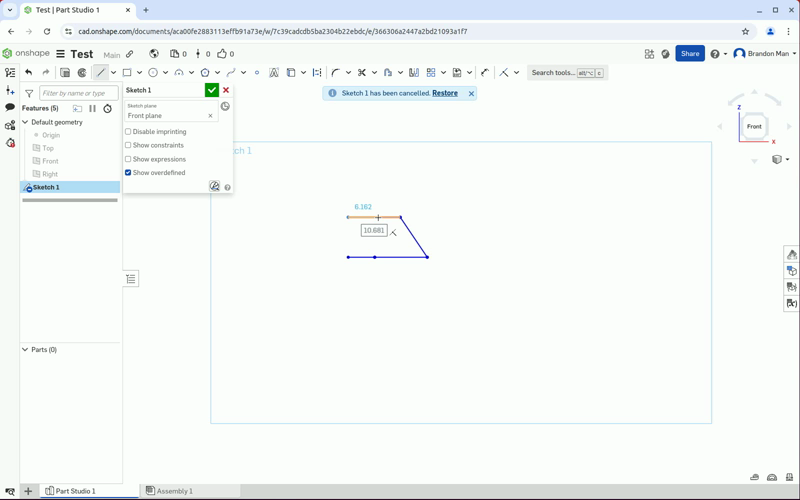
mouse_move(348, 257)
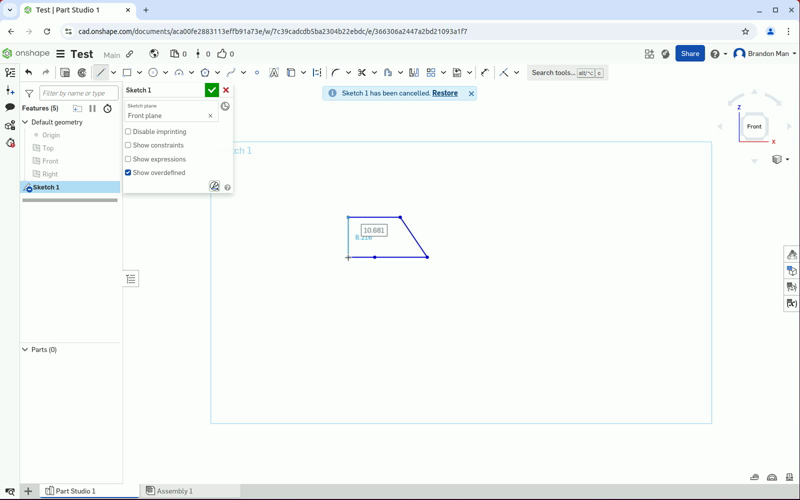
key_up(shift)
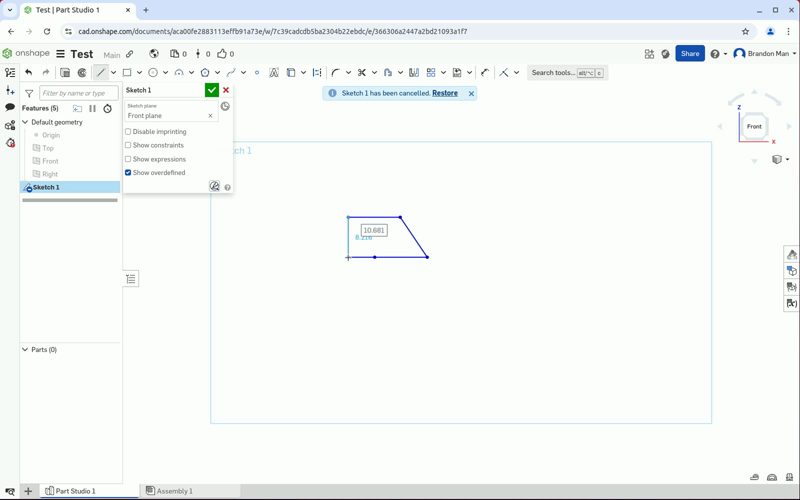
click(348, 257)
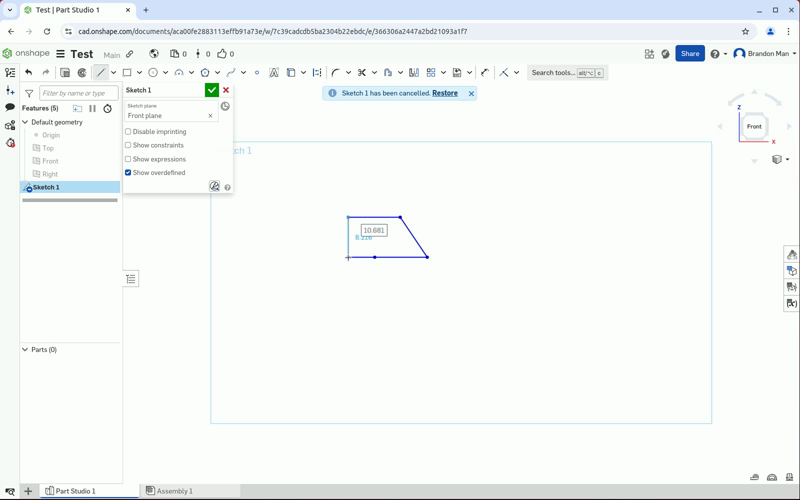
key(esc)
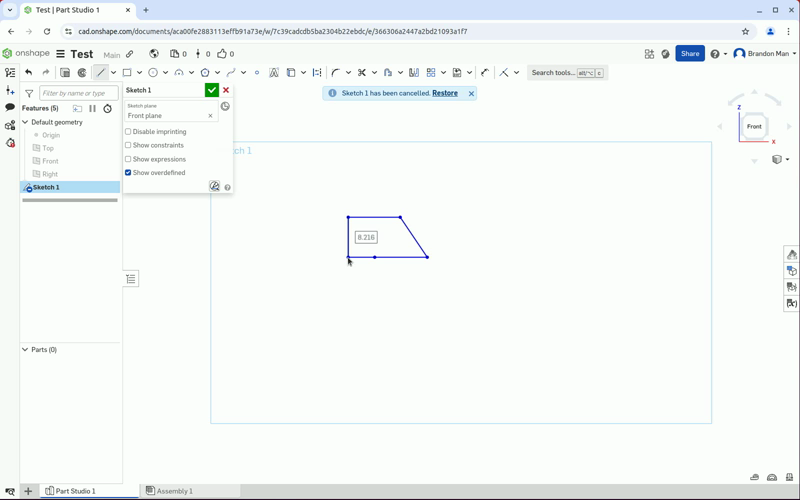
mouse_move(401, 245)
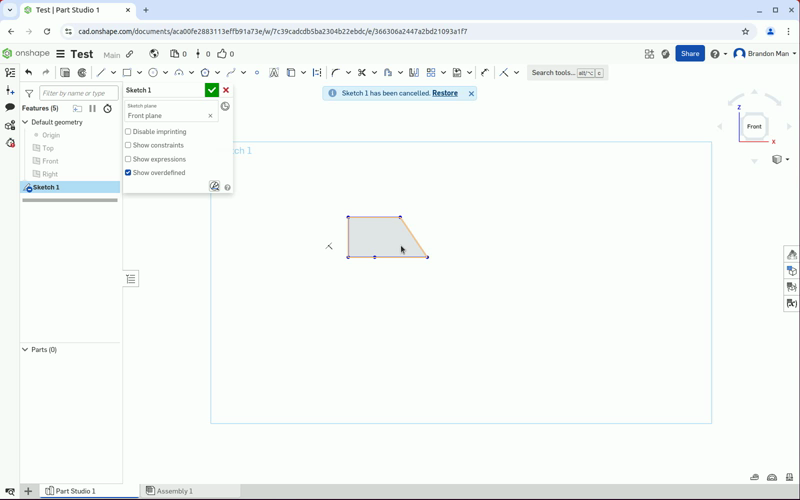
click(401, 245)
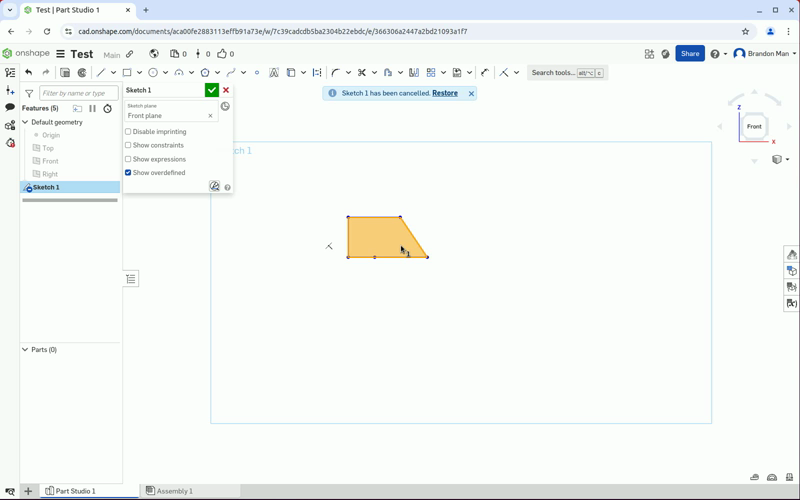
mouse_move(73, 352)
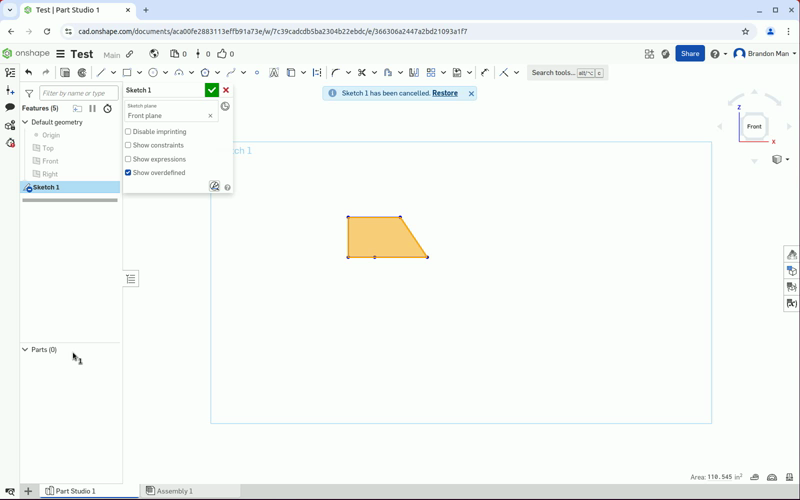
key(shift+y)
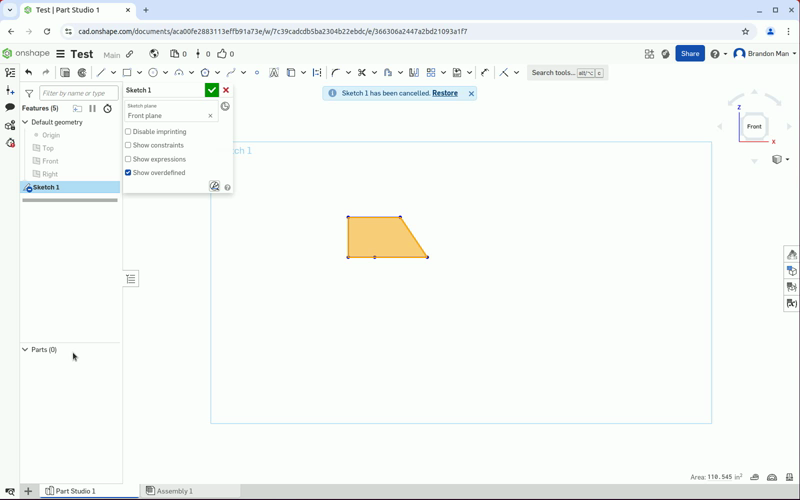
key(shift+e)
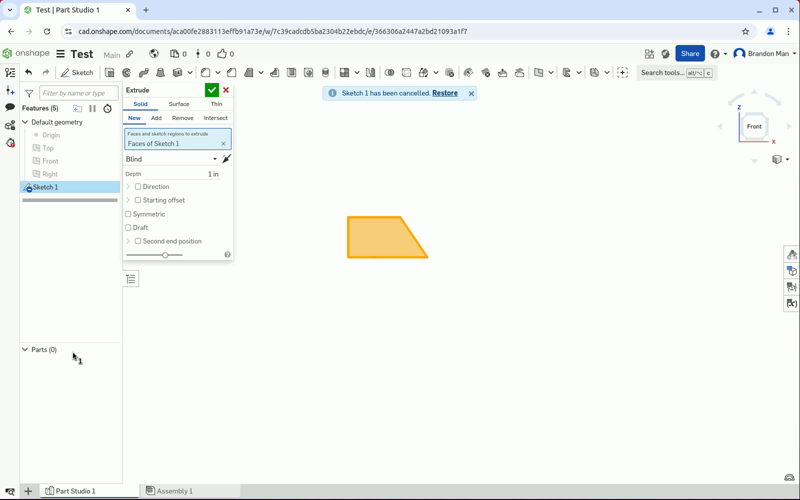
mouse_move(143, 106)
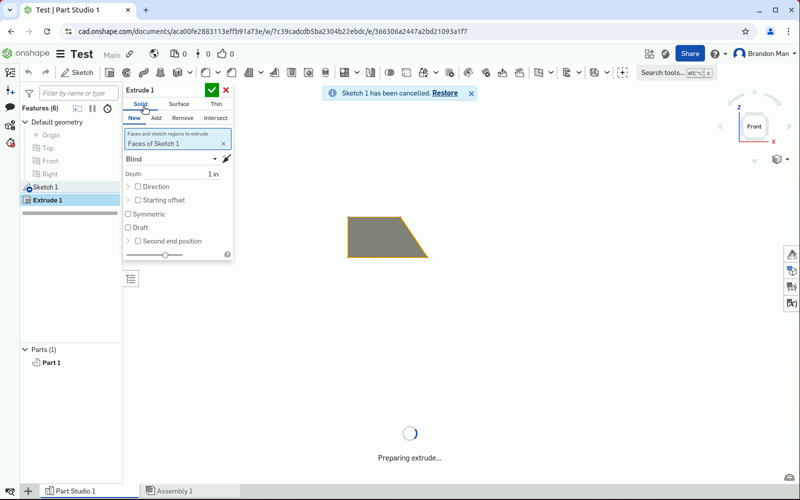
click(143, 106)
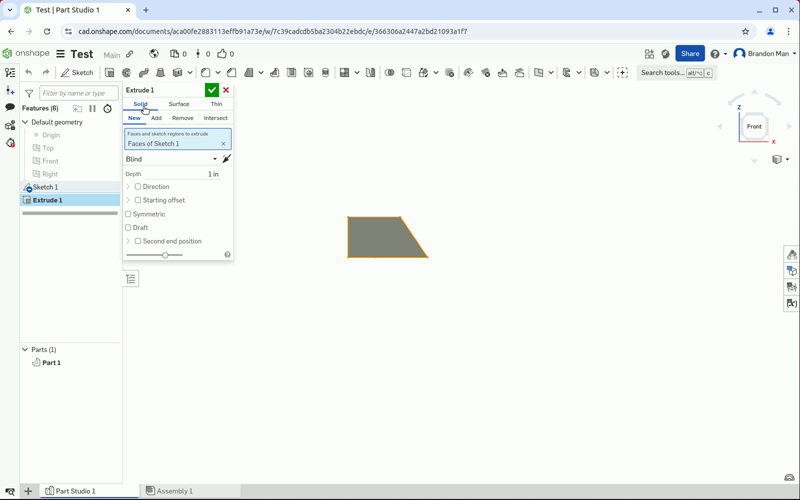
mouse_move(137, 120)
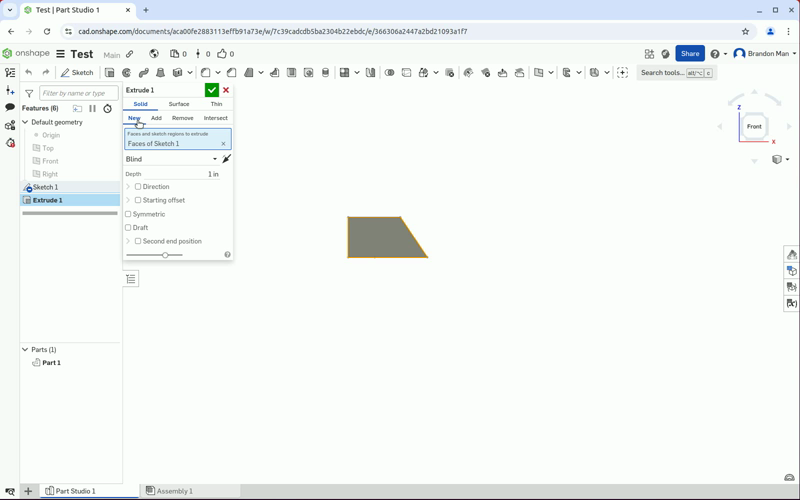
click(137, 120)
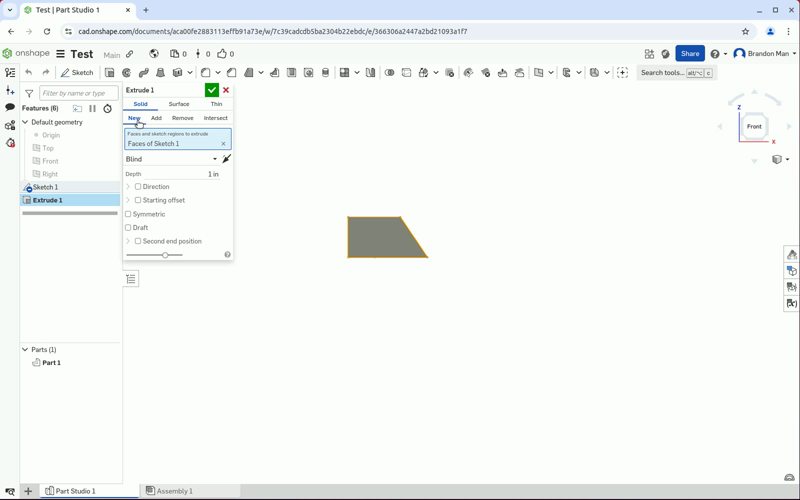
key(tab, 4)
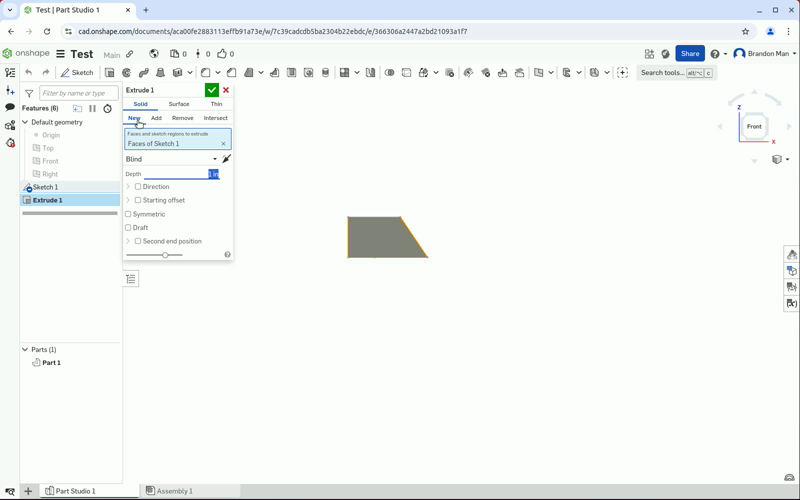
text(10.832)
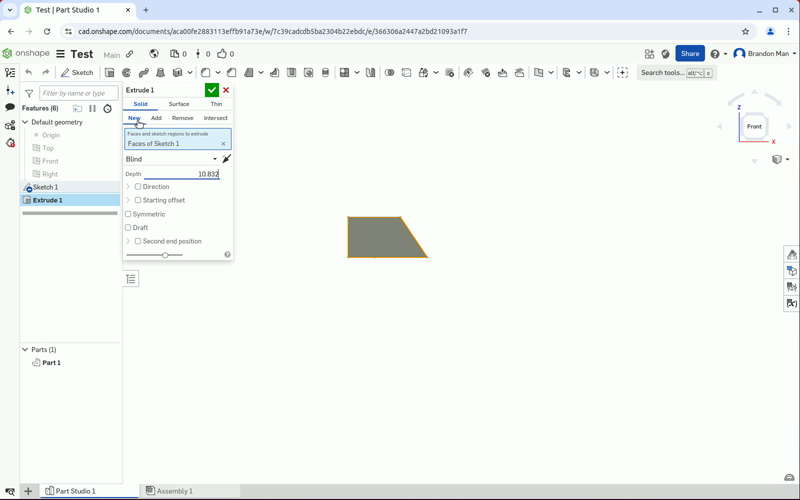
key(enter)
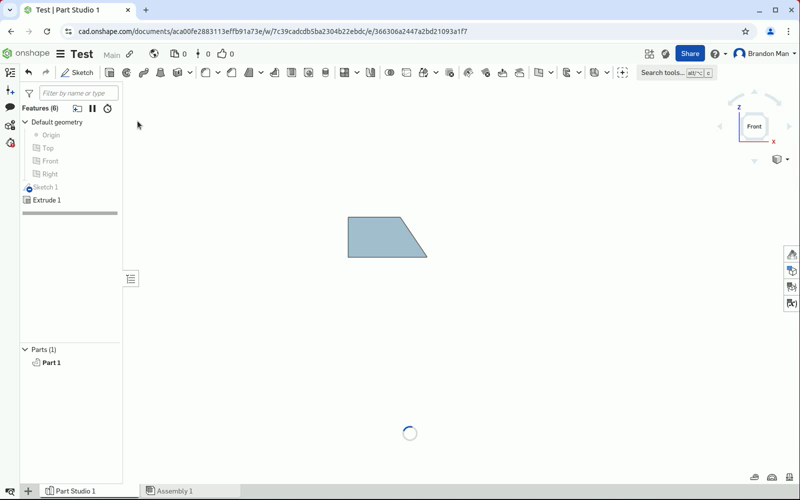
key(shift+h)
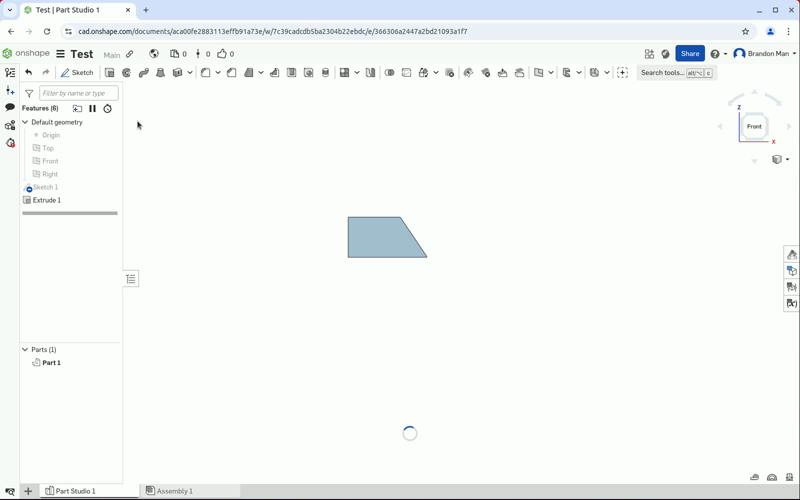
key(shift+h)
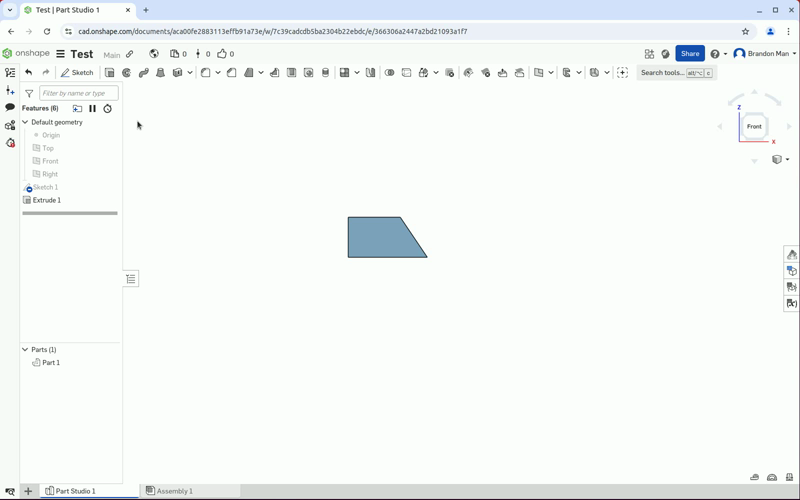
mouse_move(73, 189)
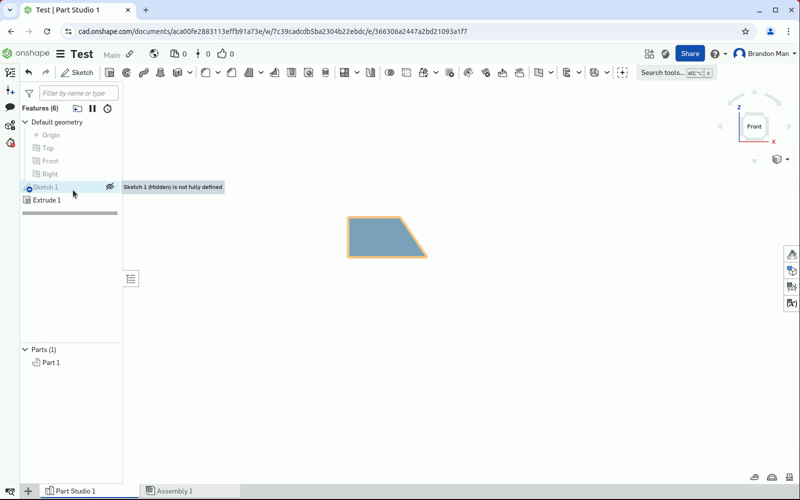
click(73, 189)
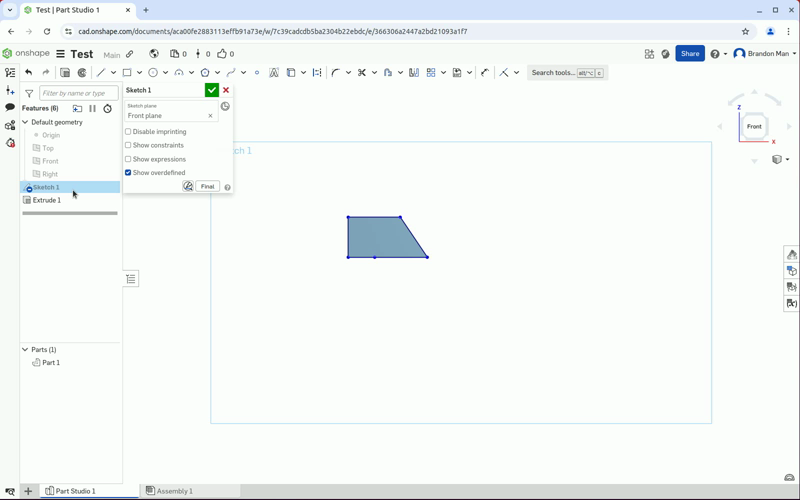
mouse_move(229, 92)
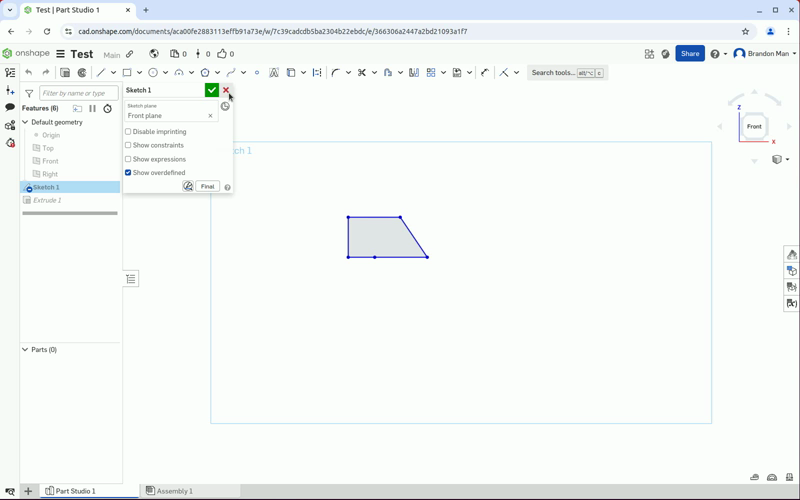
click(229, 92)
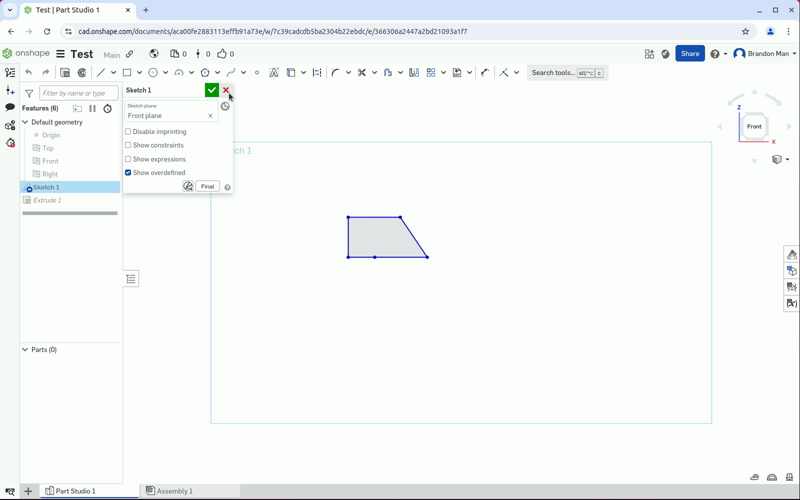
key(shift+s)
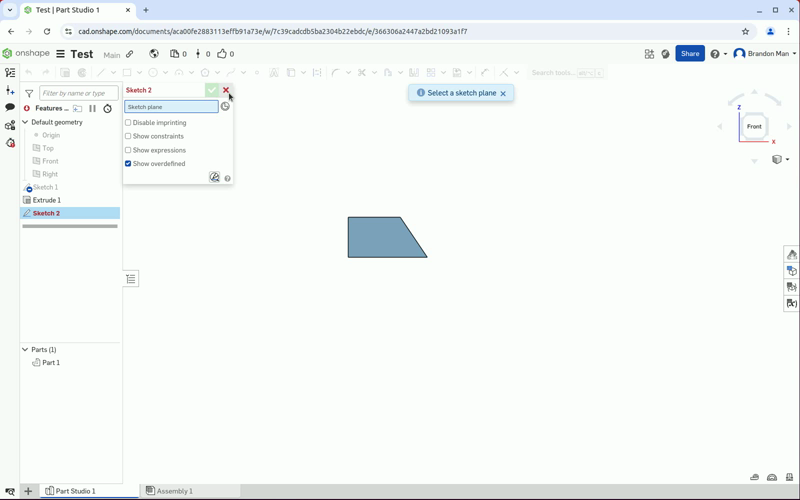
mouse_move(73, 163)
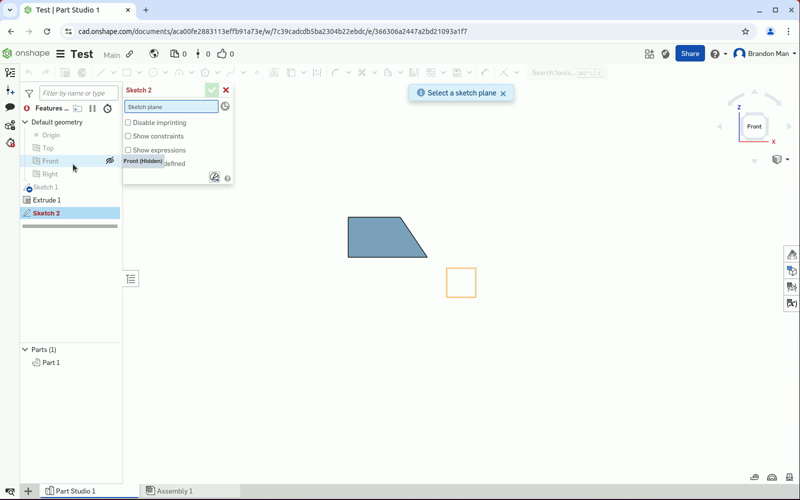
click(73, 163)
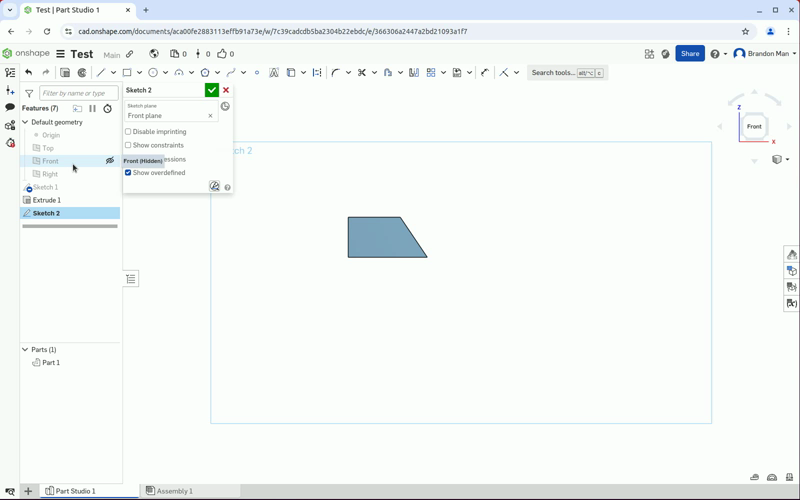
mouse_move(73, 352)
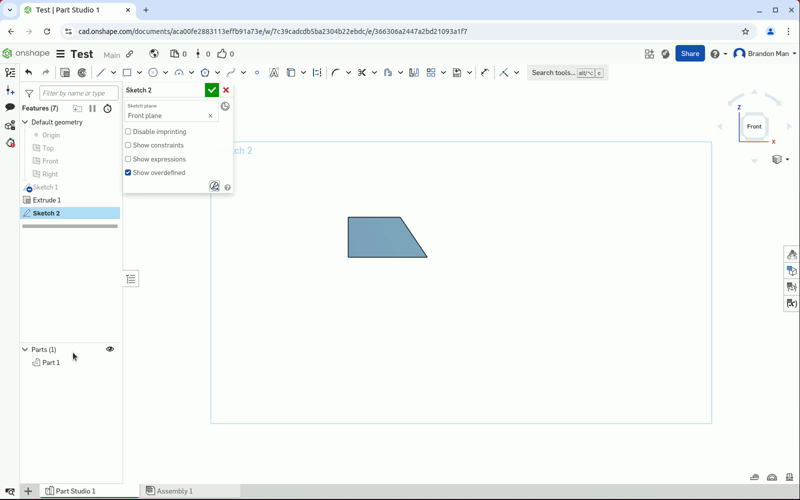
key(y)
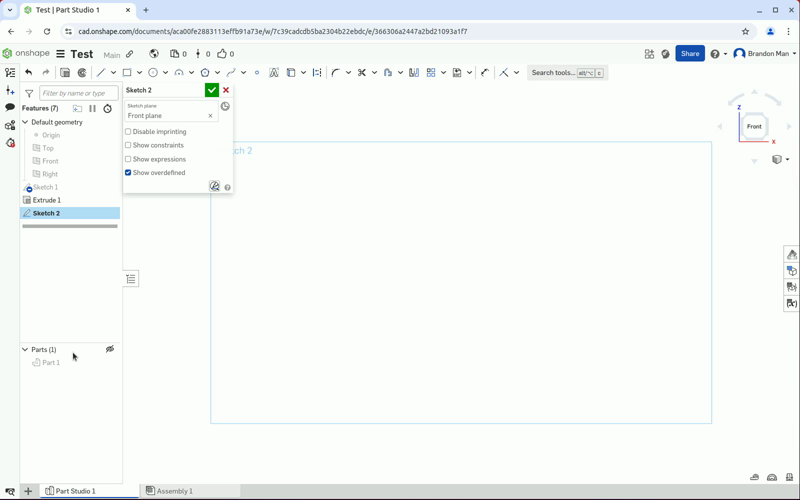
key(l)
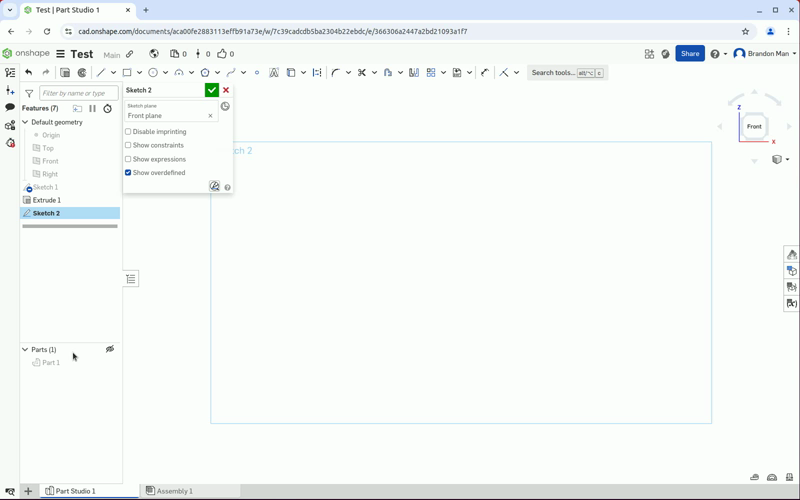
key_down(shift)
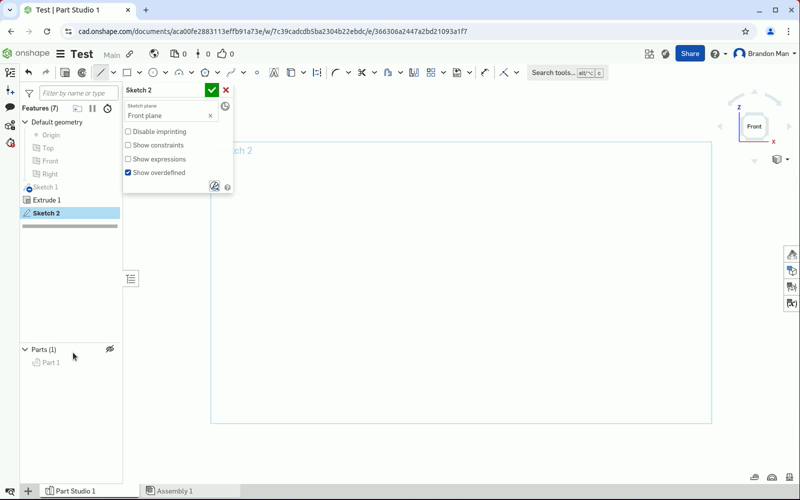
mouse_move(348, 282)
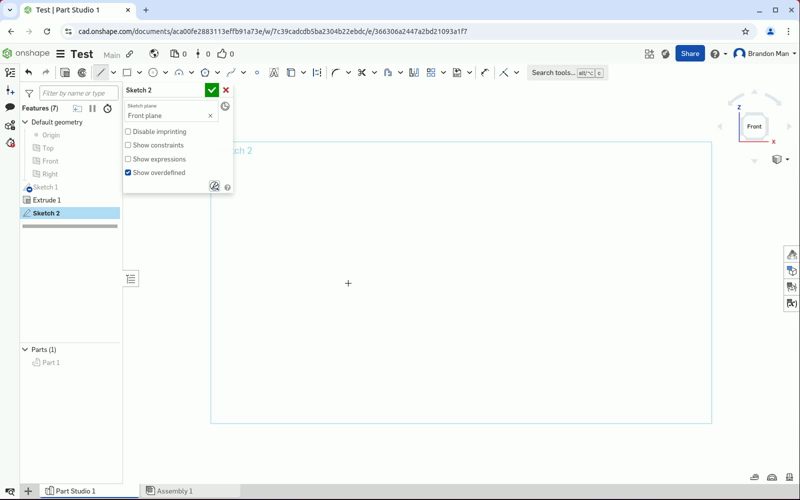
click(348, 282)
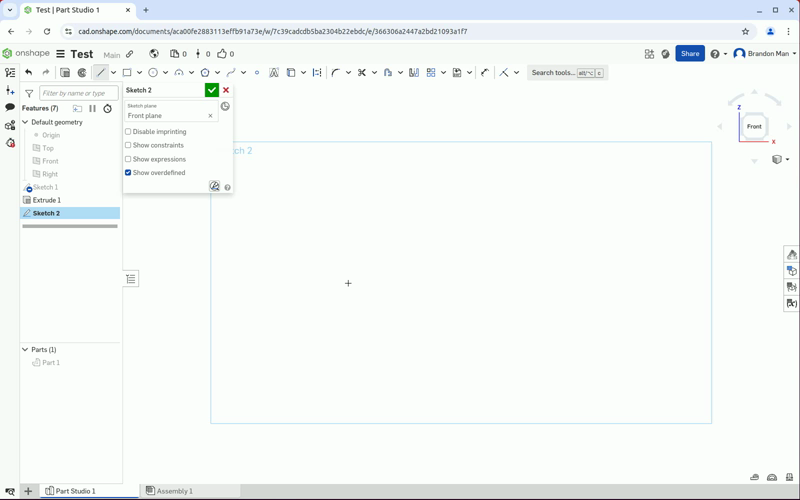
key_up(shift)
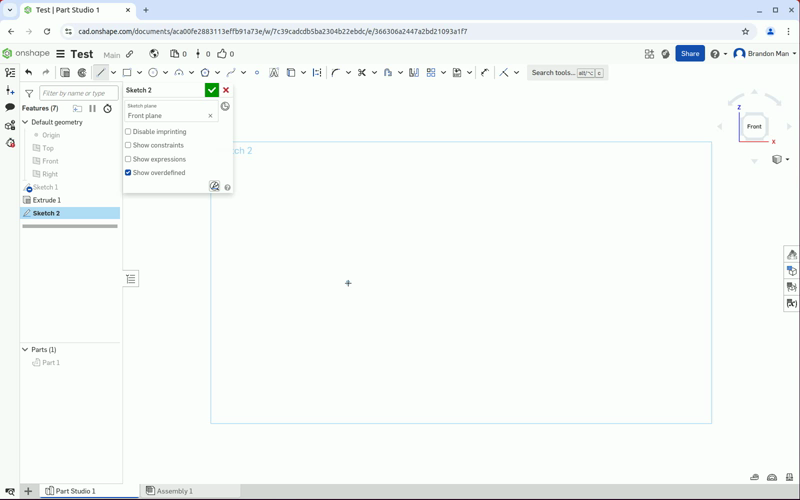
key_down(shift)
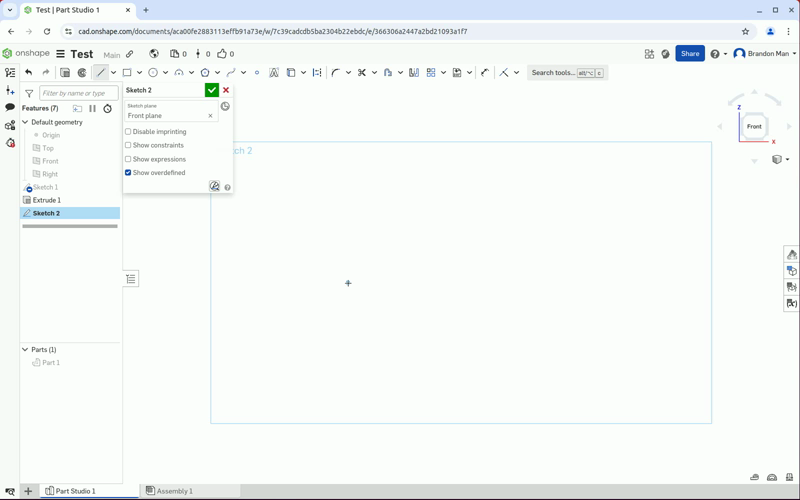
mouse_move(427, 282)
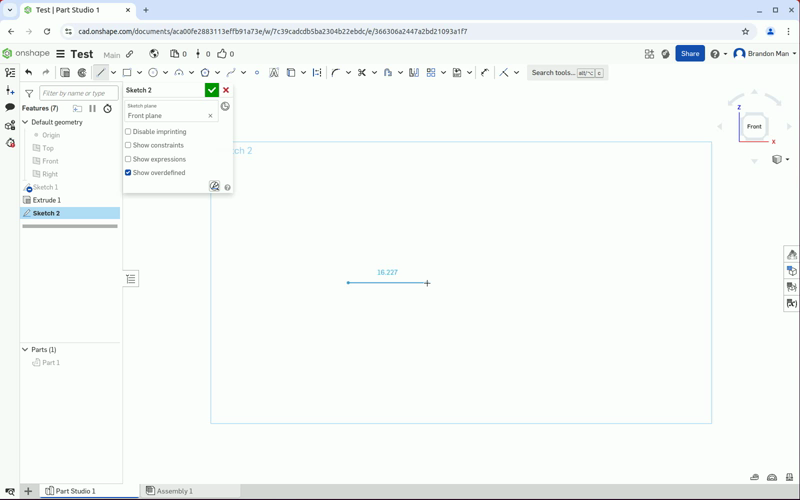
click(427, 282)
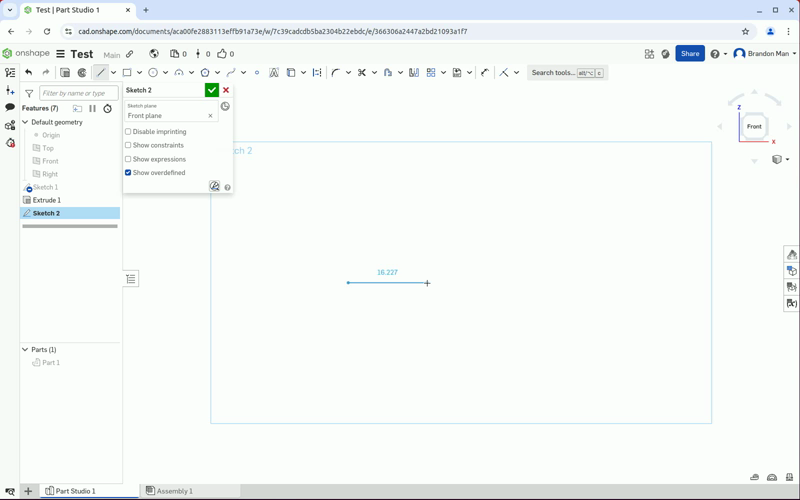
key_up(shift)
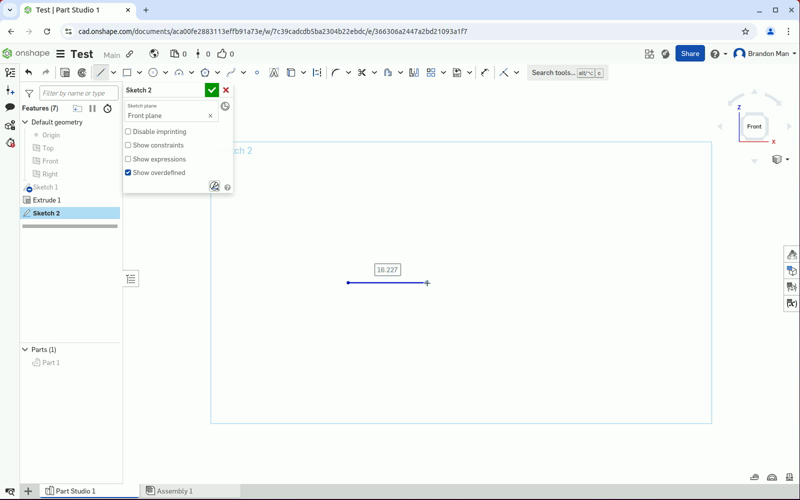
key_down(shift)
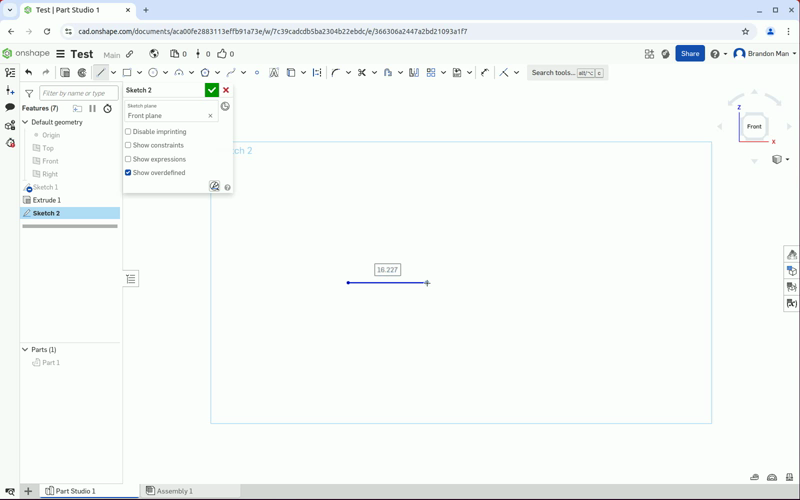
mouse_move(457, 282)
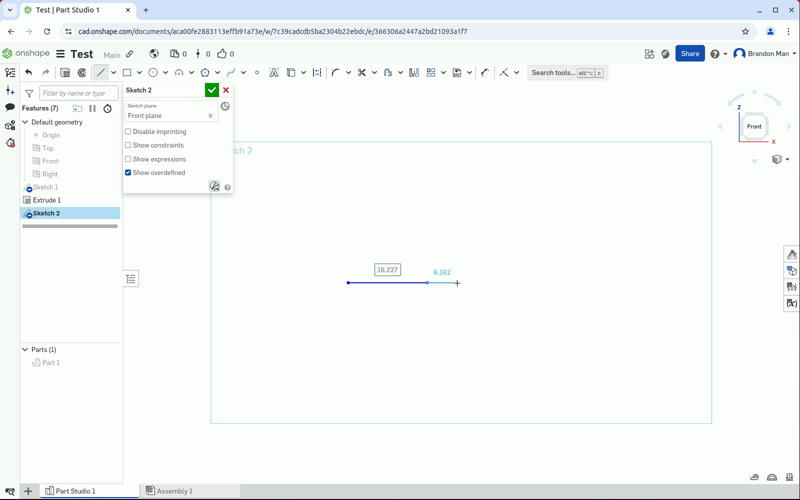
mouse_move(427, 256)
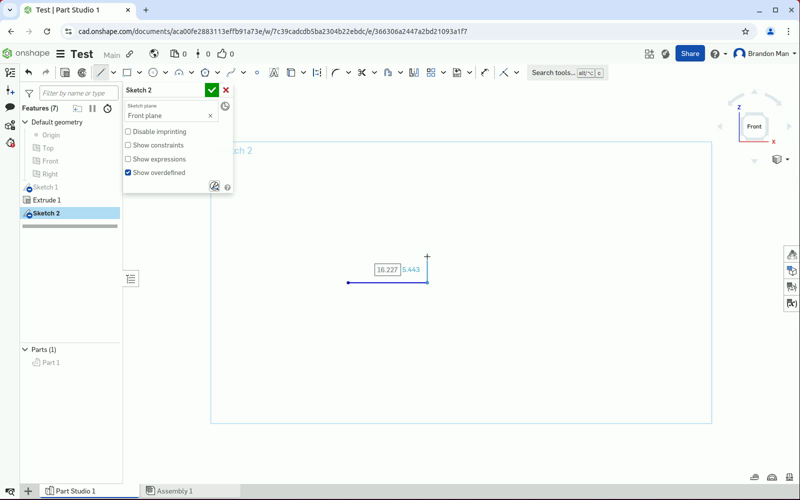
click(427, 256)
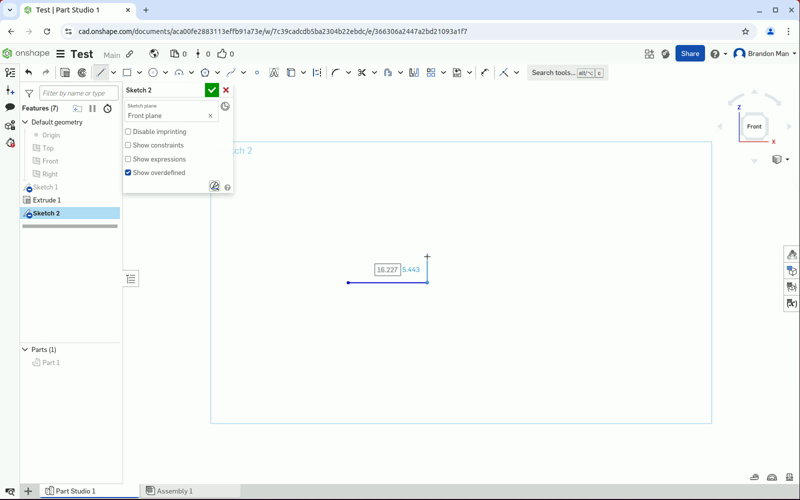
key_up(shift)
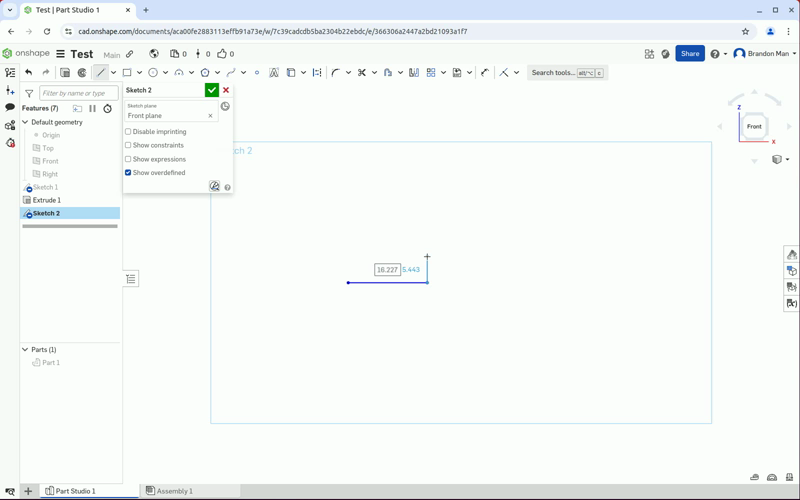
key_down(shift)
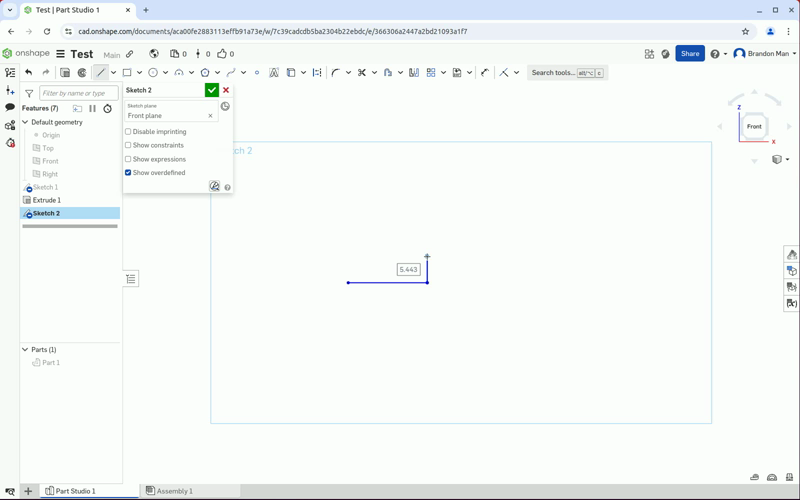
mouse_move(457, 256)
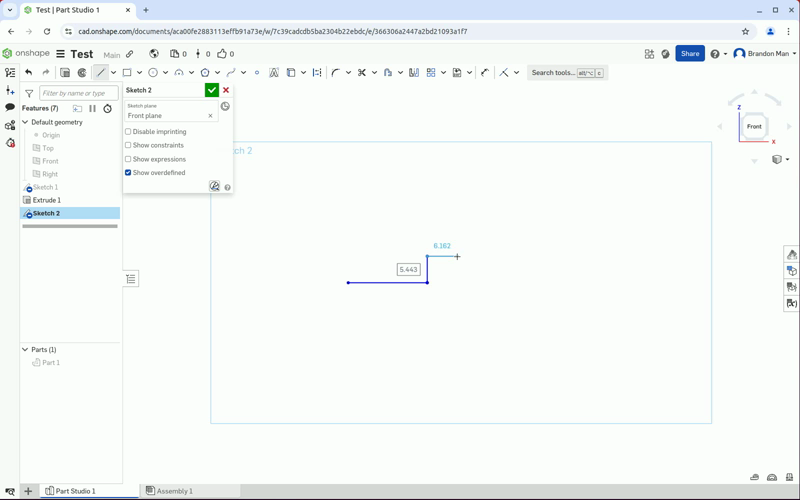
mouse_move(374, 256)
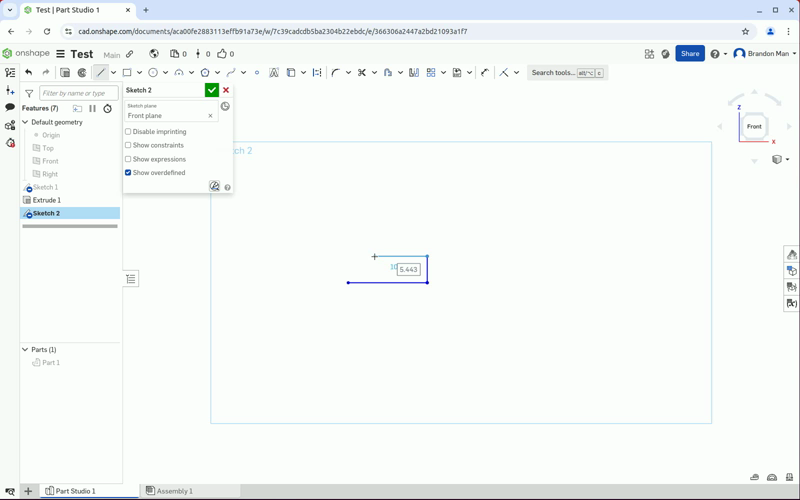
click(374, 256)
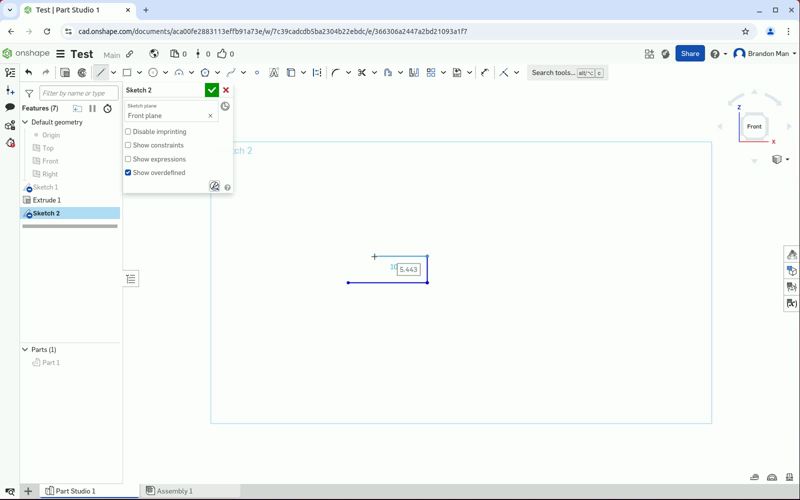
key_up(shift)
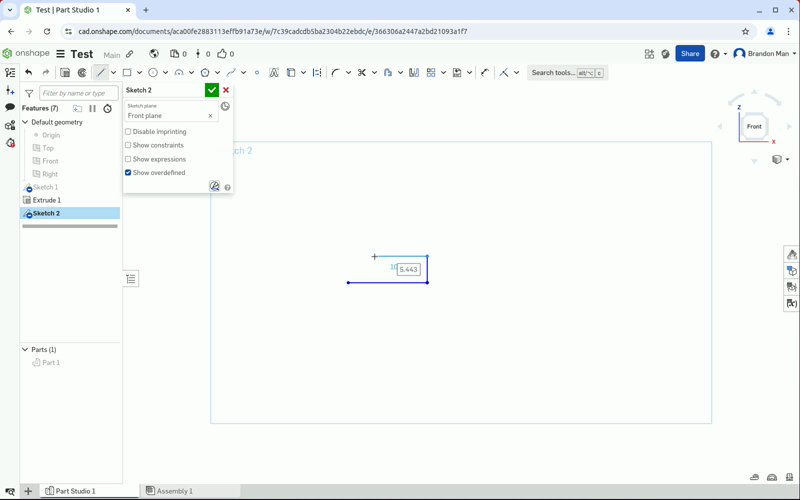
key_down(shift)
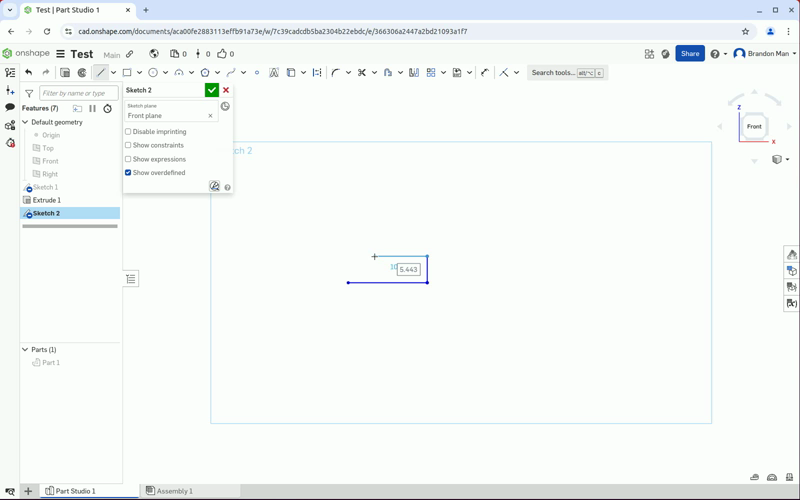
mouse_move(404, 256)
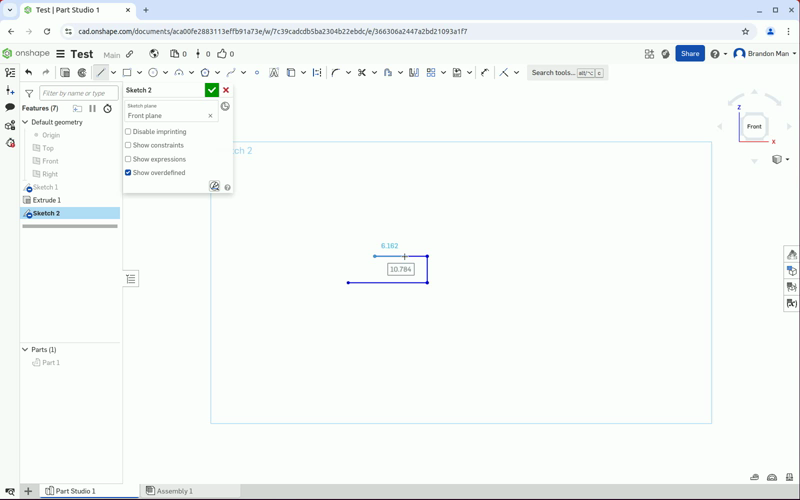
mouse_move(348, 256)
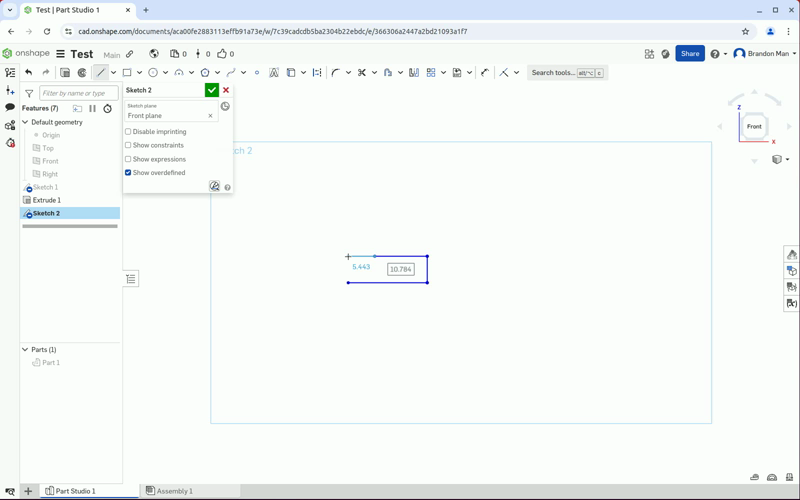
click(348, 256)
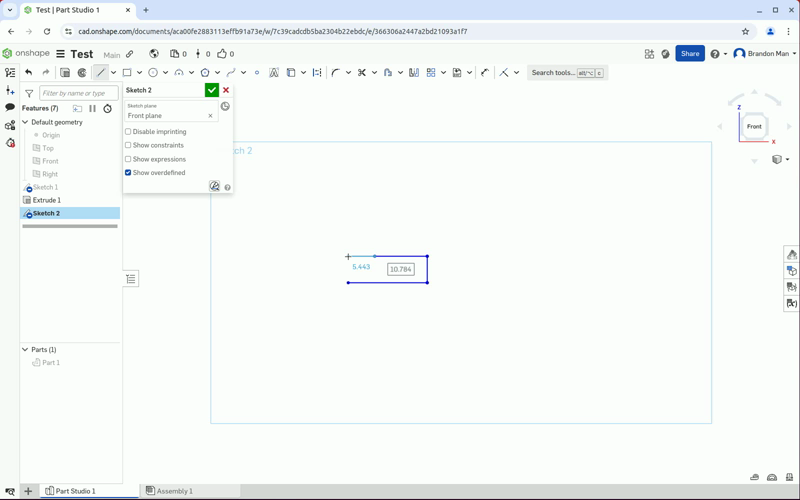
key_up(shift)
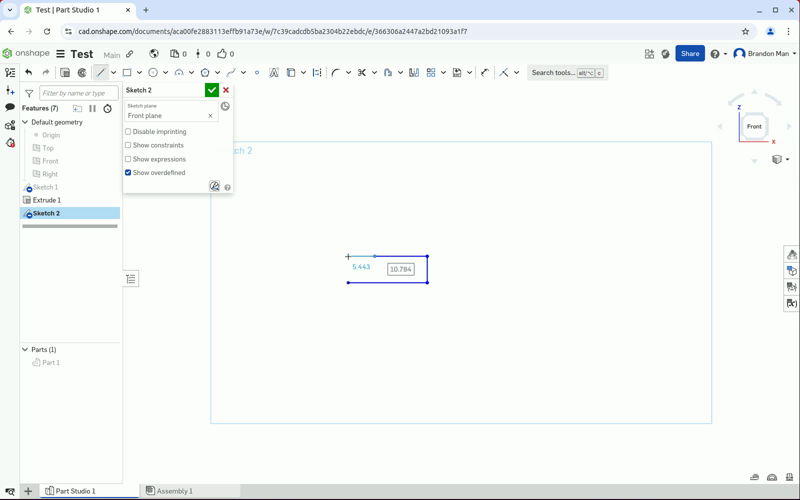
mouse_move(378, 256)
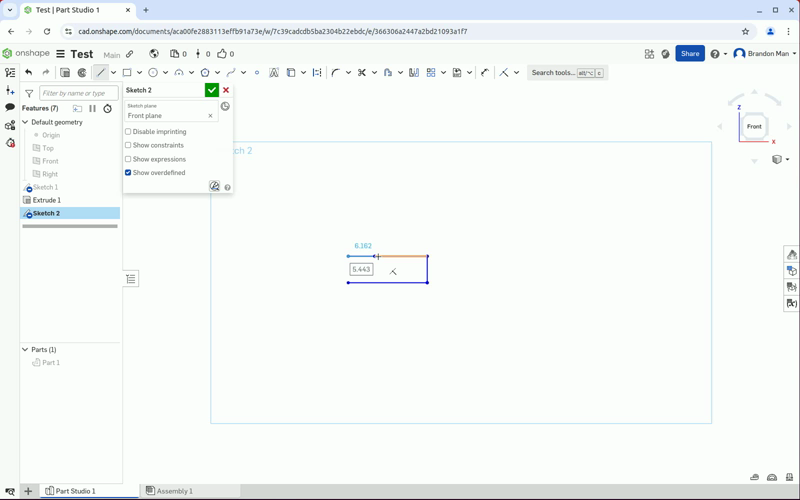
key_down(shift)
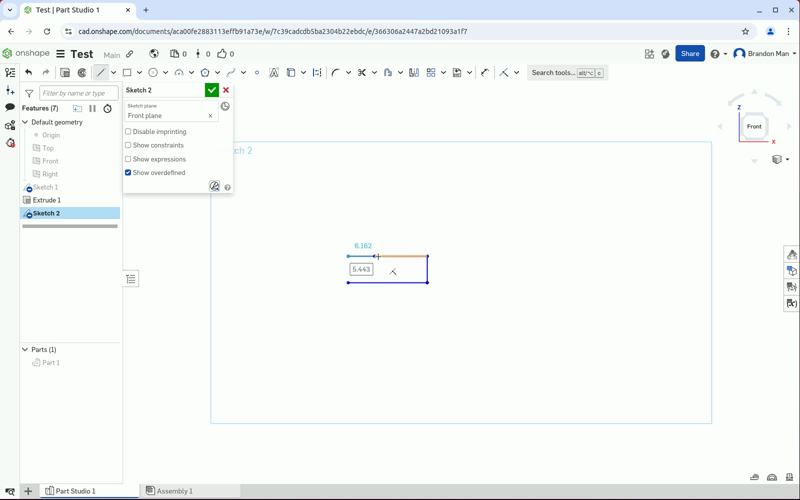
mouse_move(348, 282)
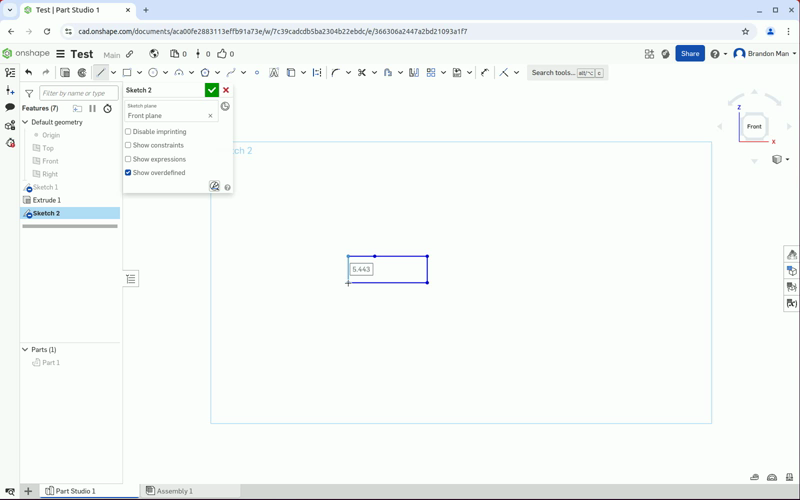
key_up(shift)
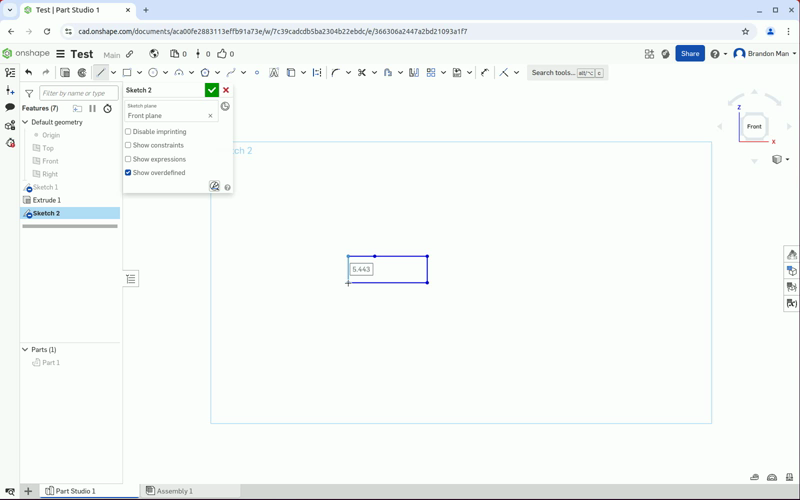
click(348, 282)
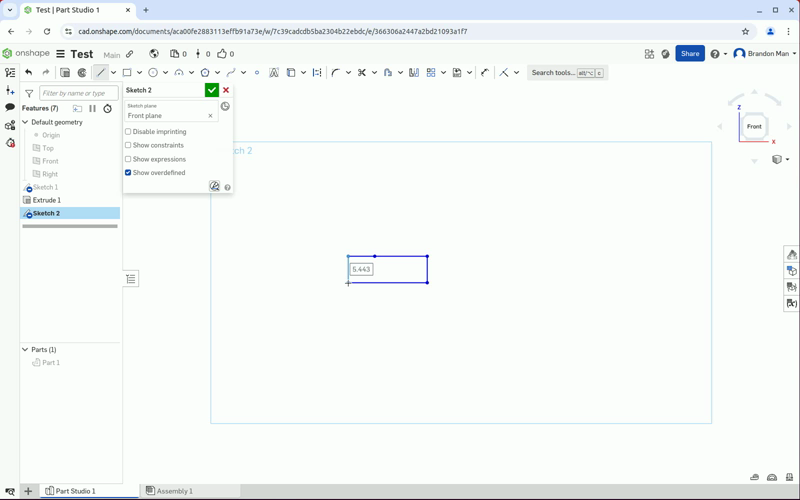
key(esc)
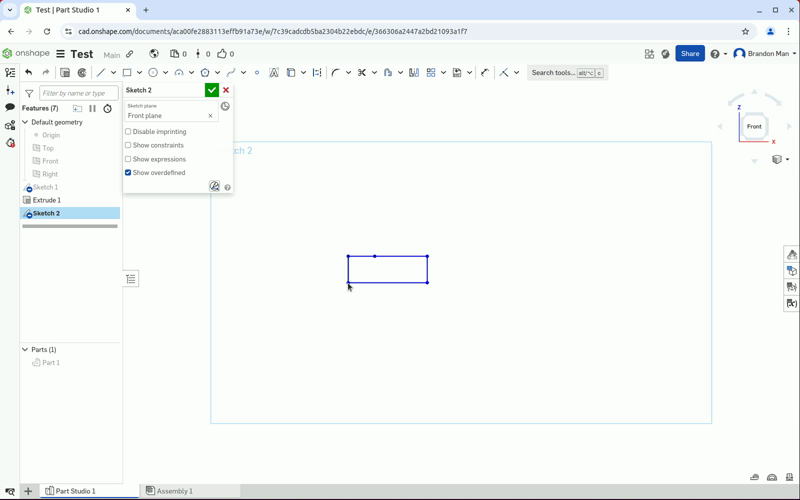
mouse_move(415, 268)
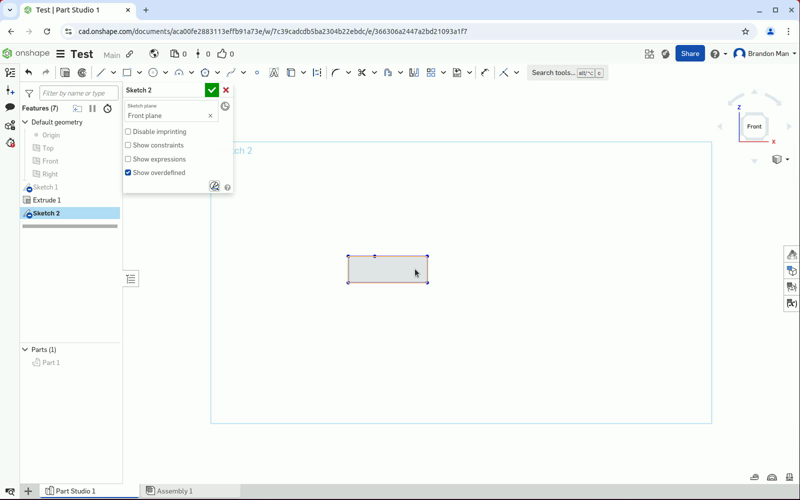
click(415, 268)
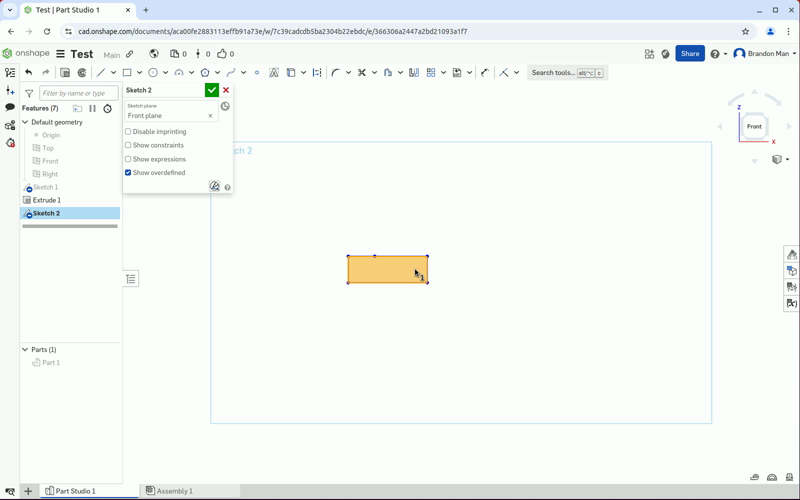
mouse_move(73, 352)
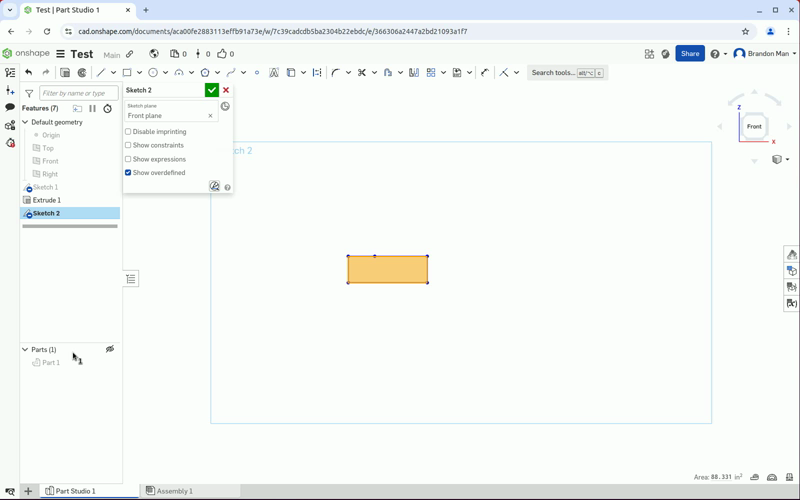
key(shift+y)
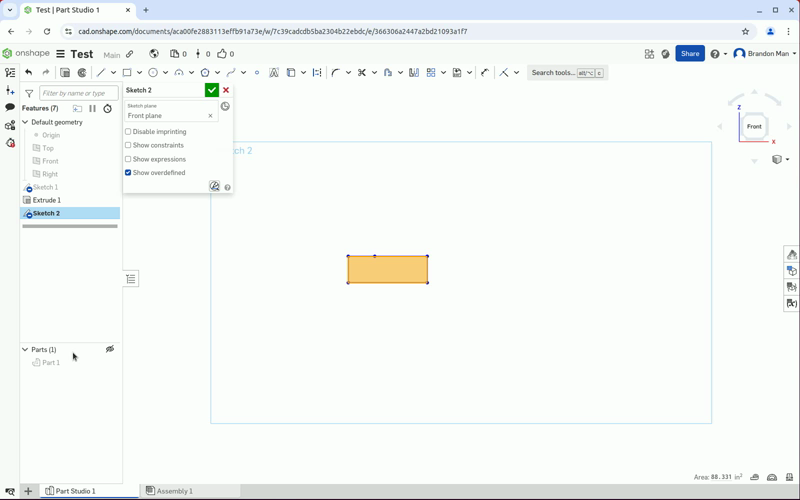
key(shift+e)
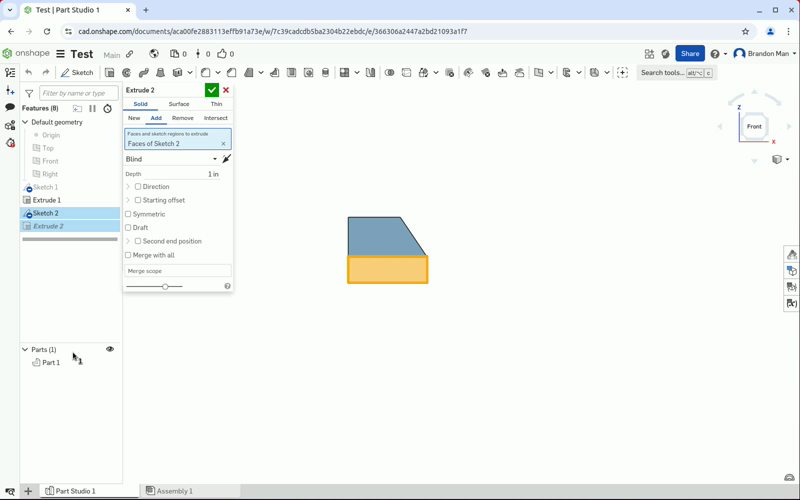
mouse_move(143, 106)
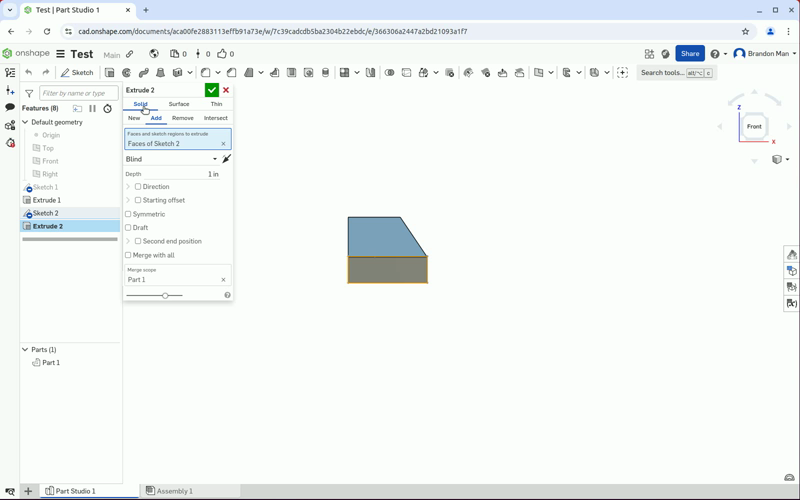
click(143, 106)
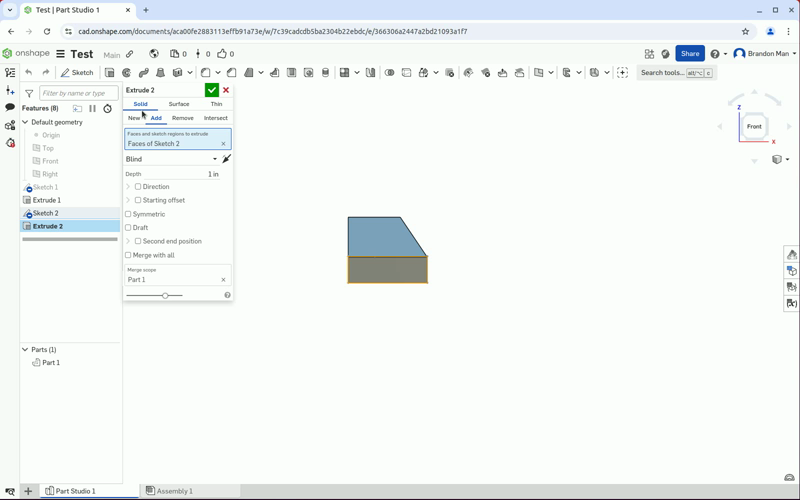
mouse_move(137, 120)
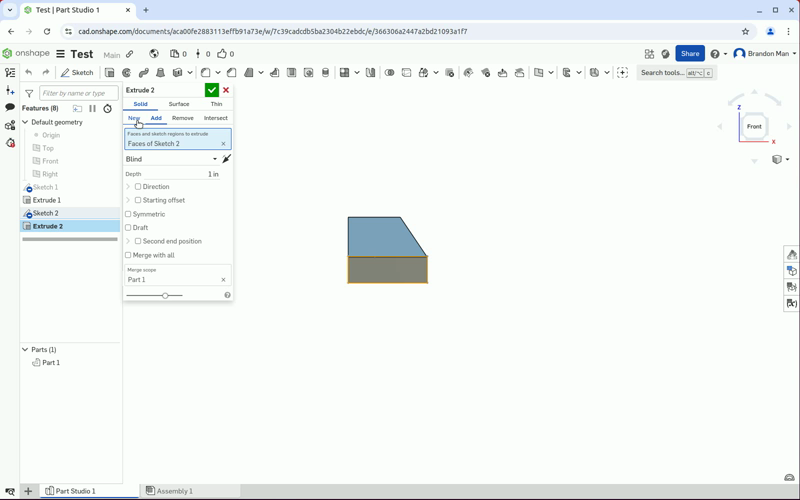
click(137, 120)
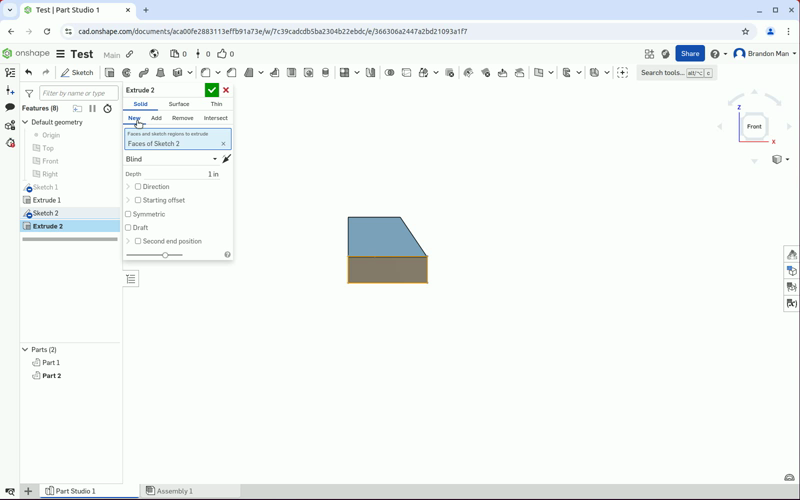
key(tab, 4)
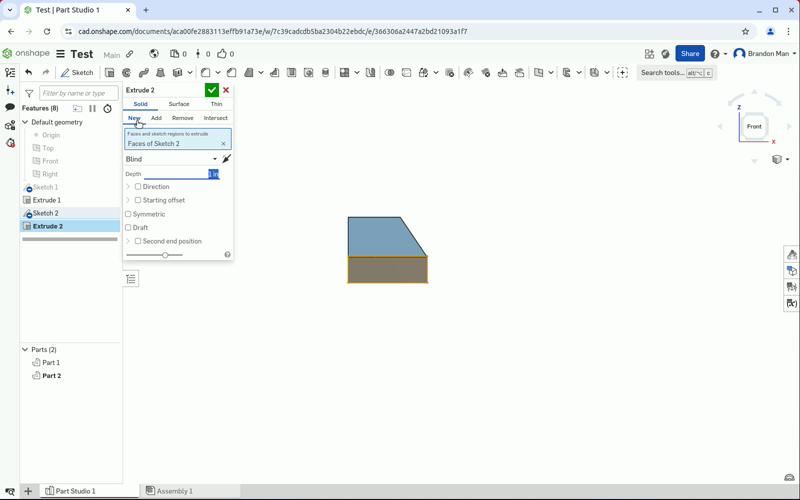
text(10.832)
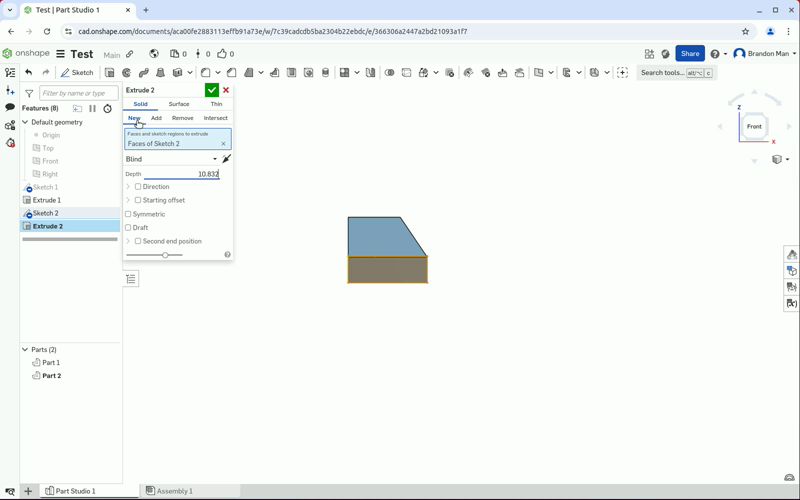
key(enter)
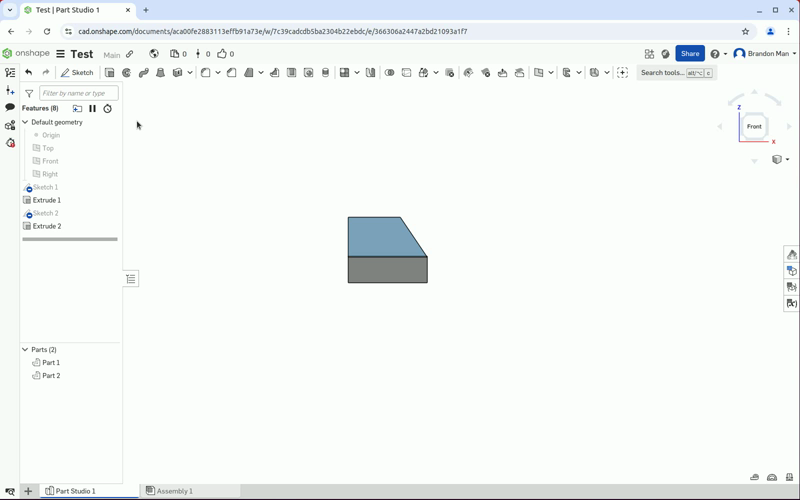
key(shift+h)
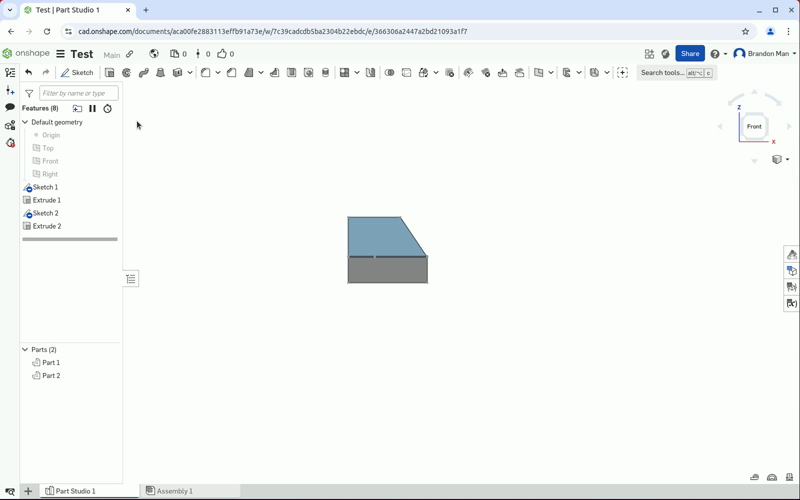
key(shift+h)
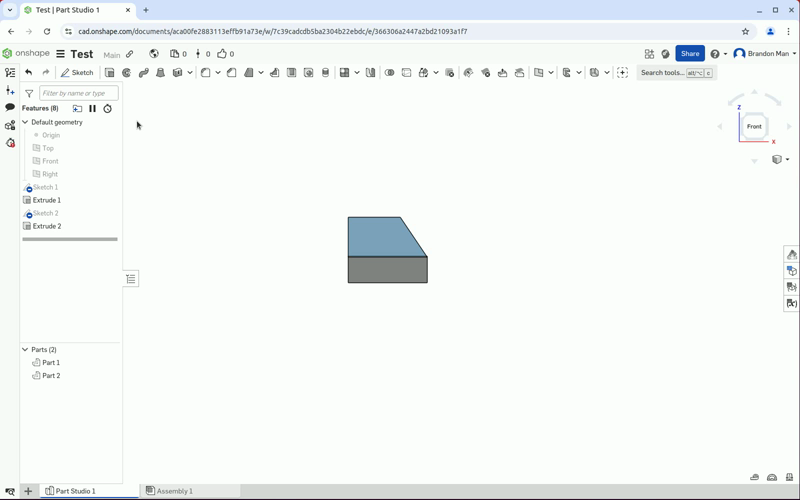
mouse_move(73, 189)
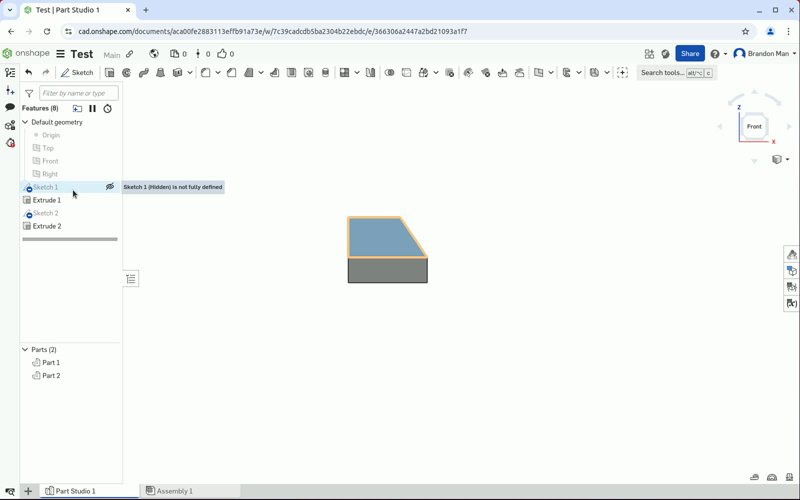
click(73, 189)
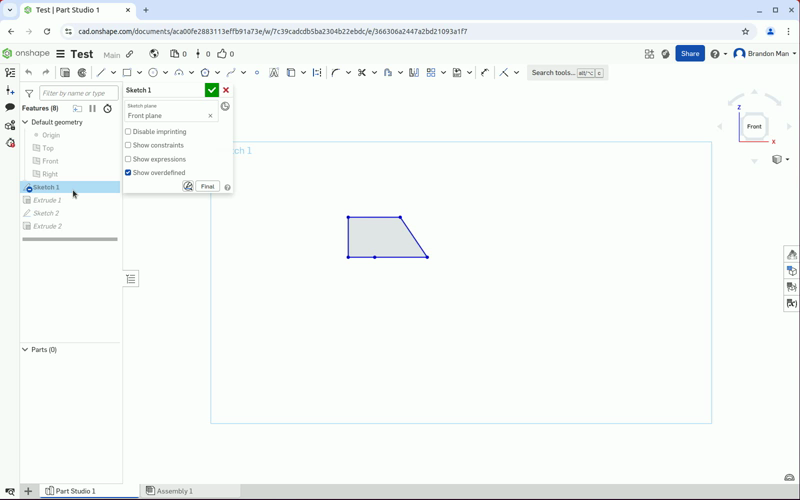
mouse_move(229, 92)
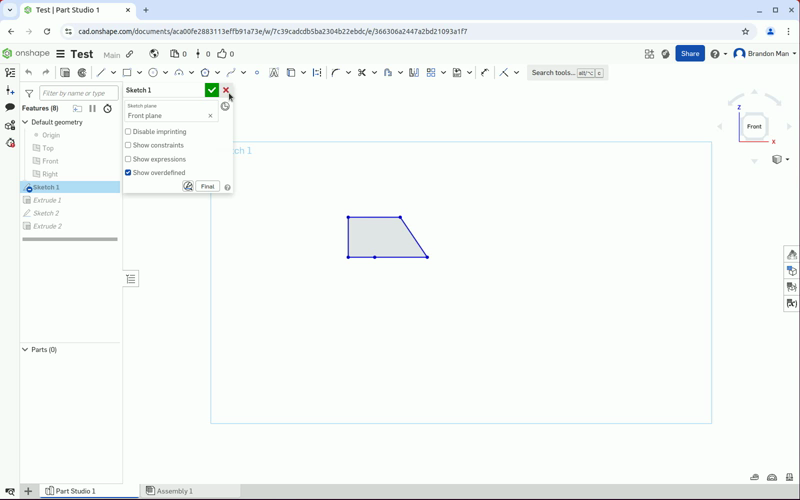
click(229, 92)
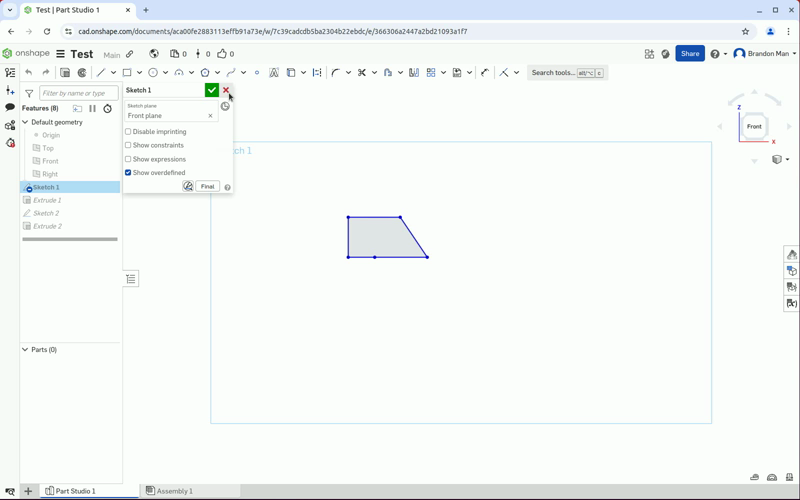
key(shift+s)
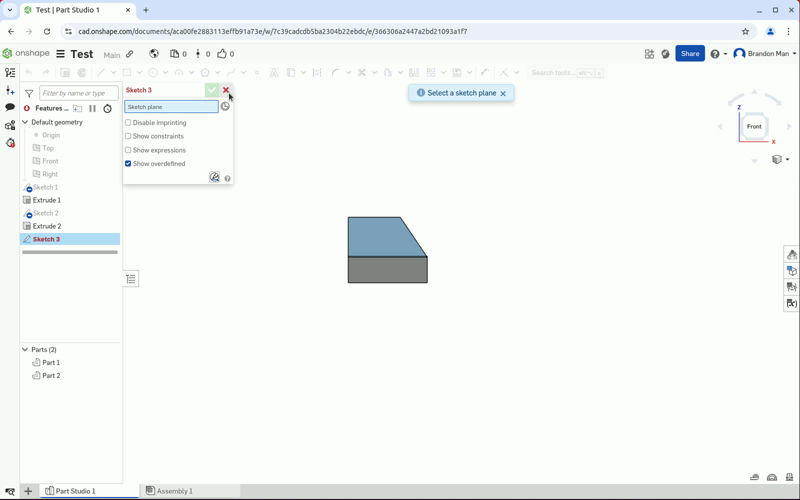
mouse_move(73, 163)
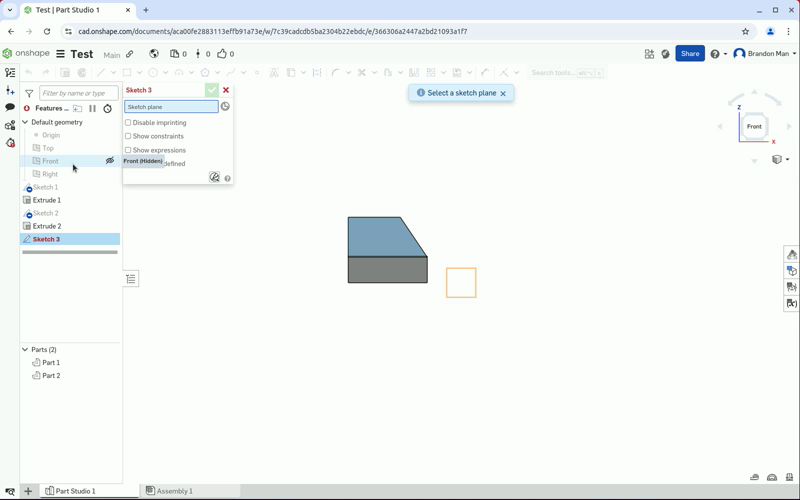
click(73, 163)
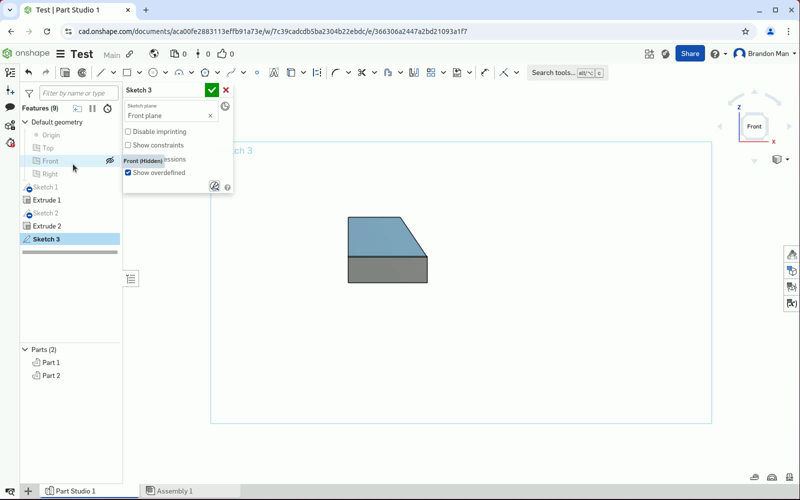
mouse_move(73, 352)
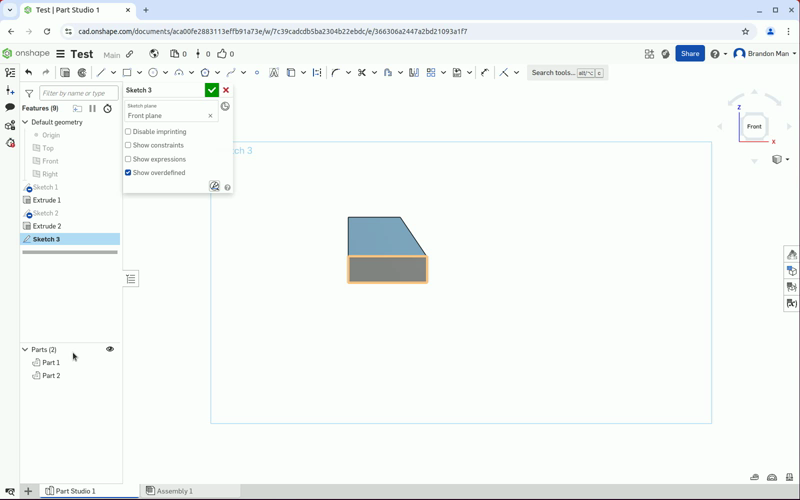
key(y)
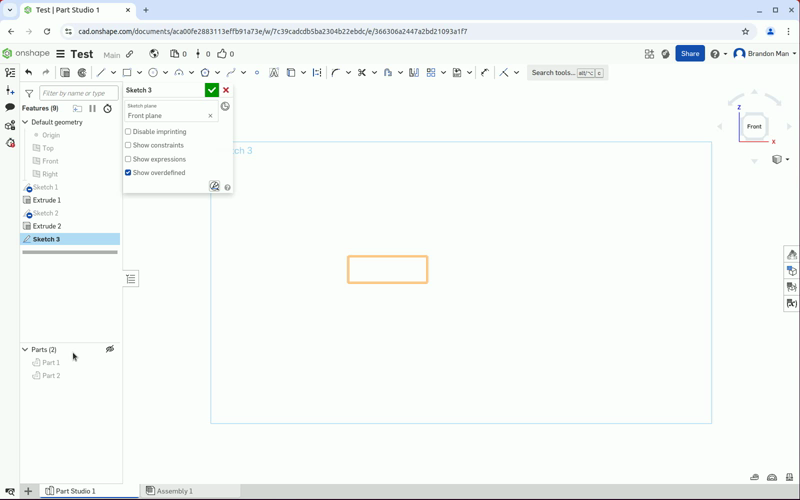
key(l)
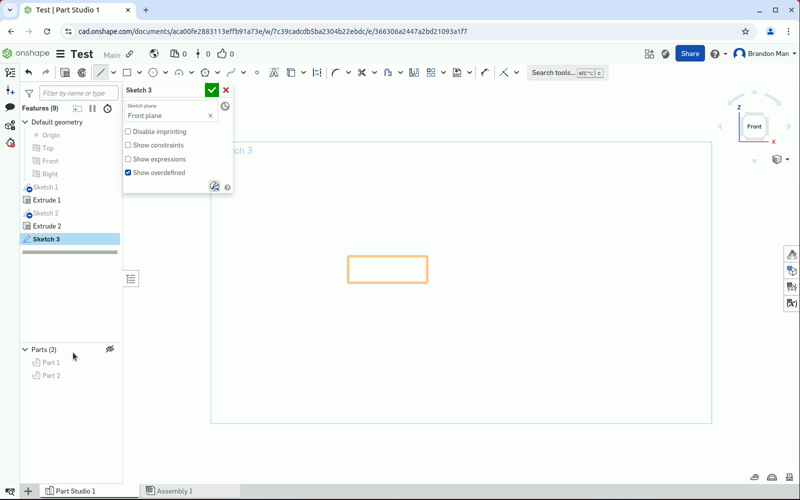
key_down(shift)
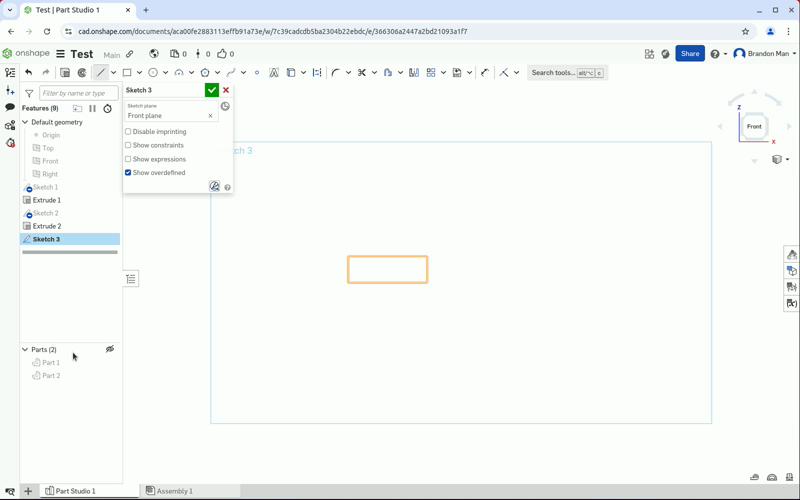
mouse_move(401, 217)
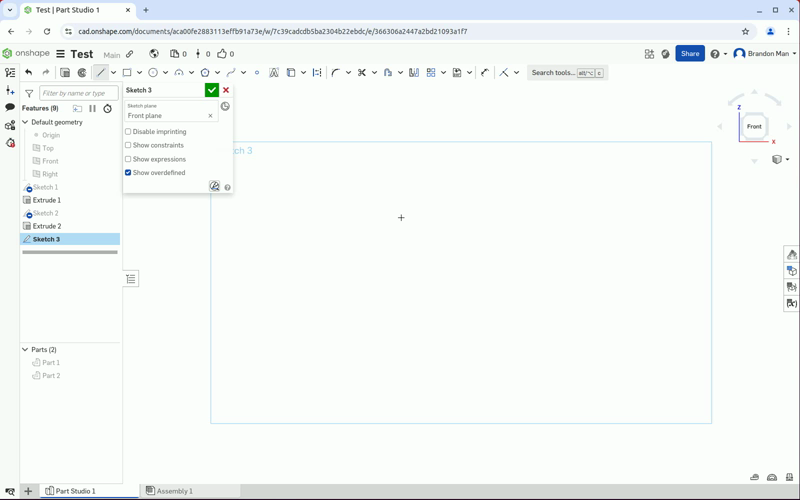
click(401, 217)
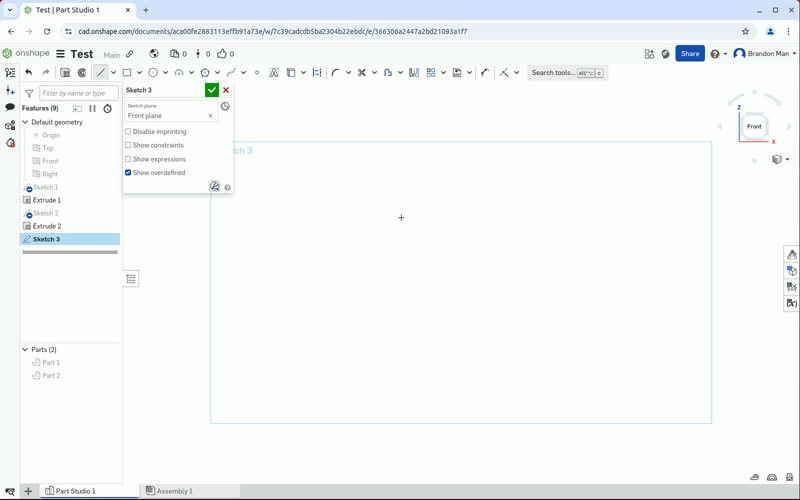
key_up(shift)
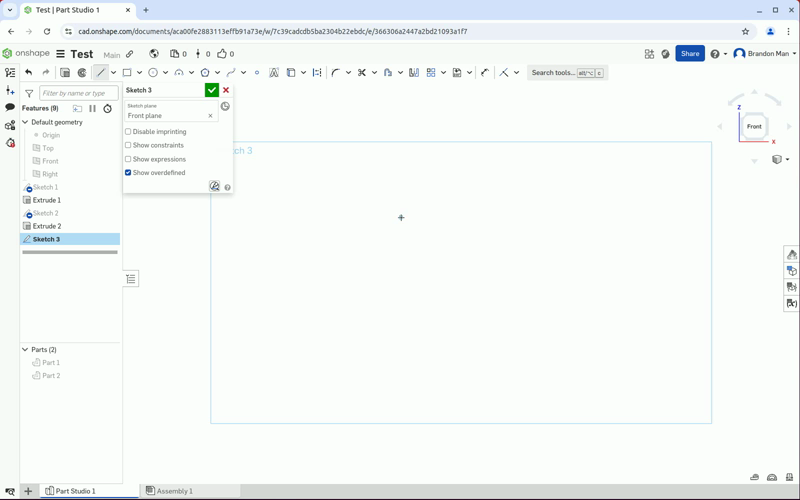
key_down(shift)
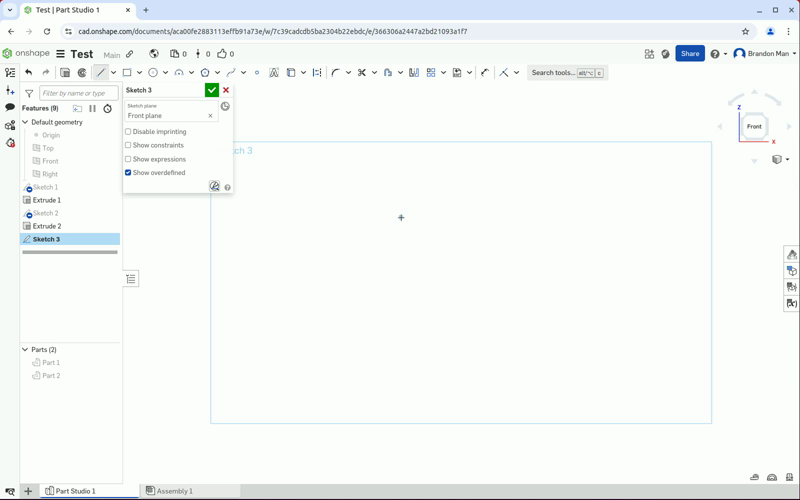
mouse_move(431, 217)
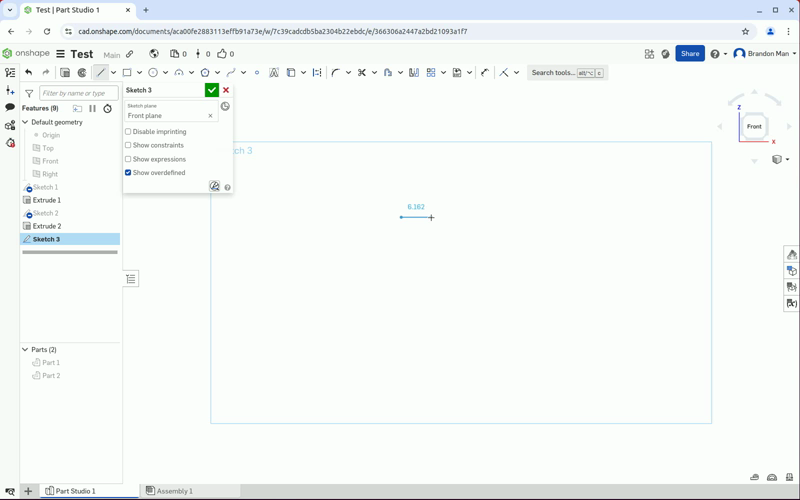
mouse_move(427, 256)
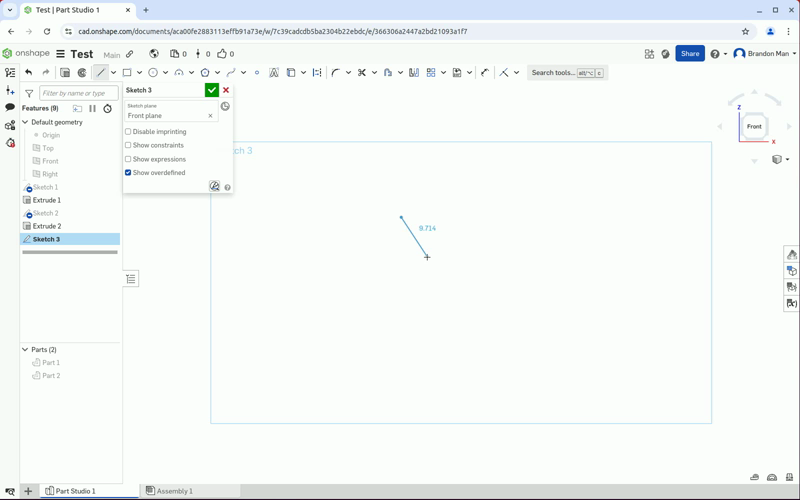
click(427, 256)
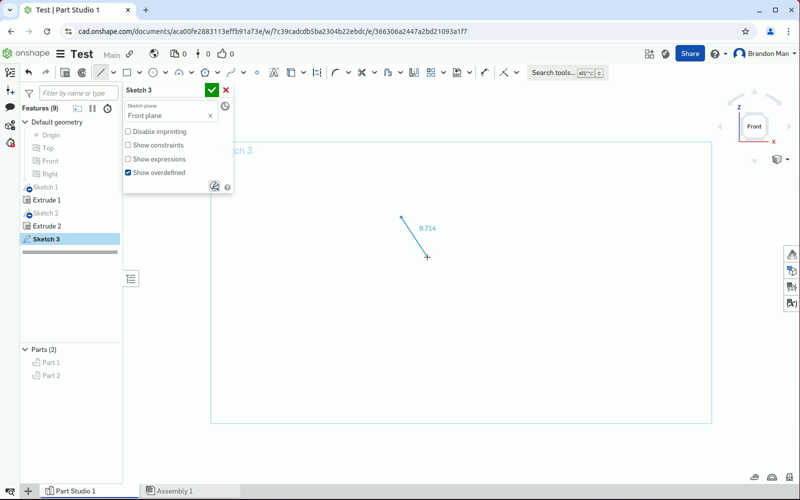
key_up(shift)
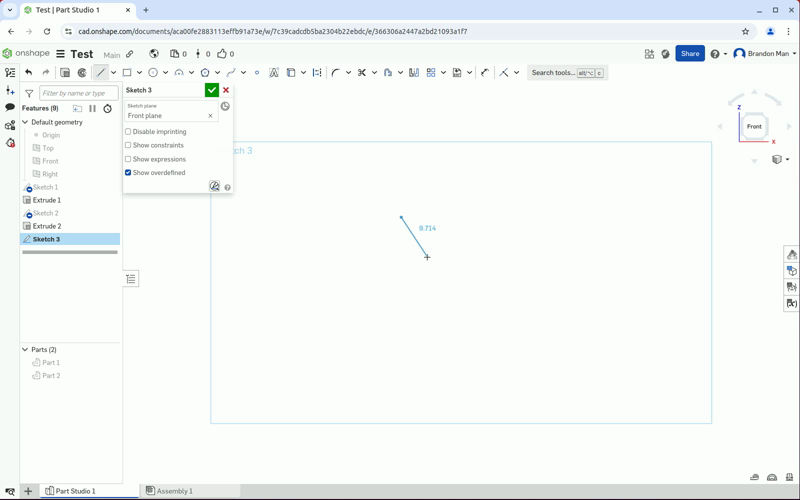
key_down(shift)
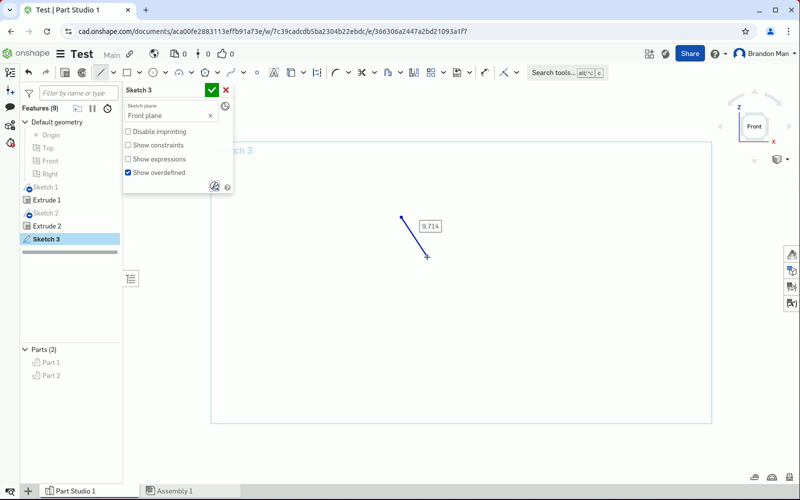
mouse_move(457, 256)
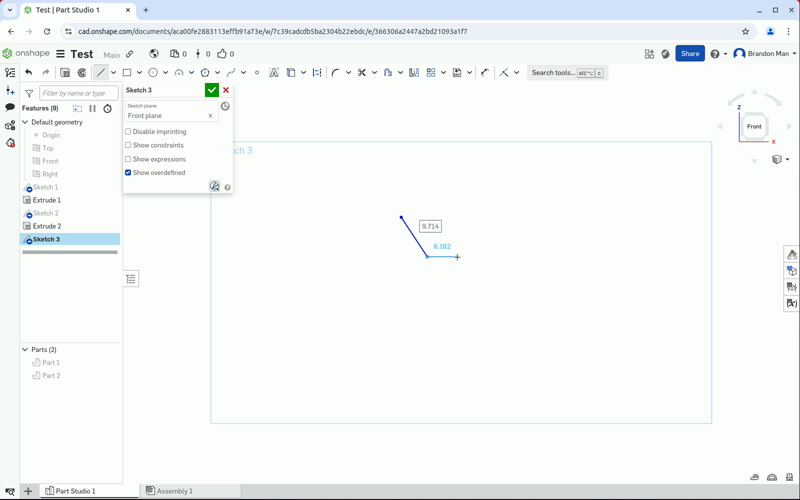
mouse_move(427, 217)
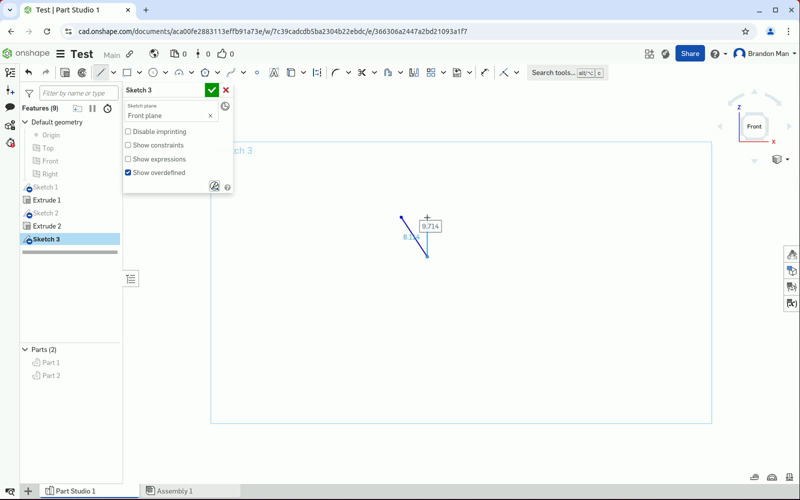
click(427, 217)
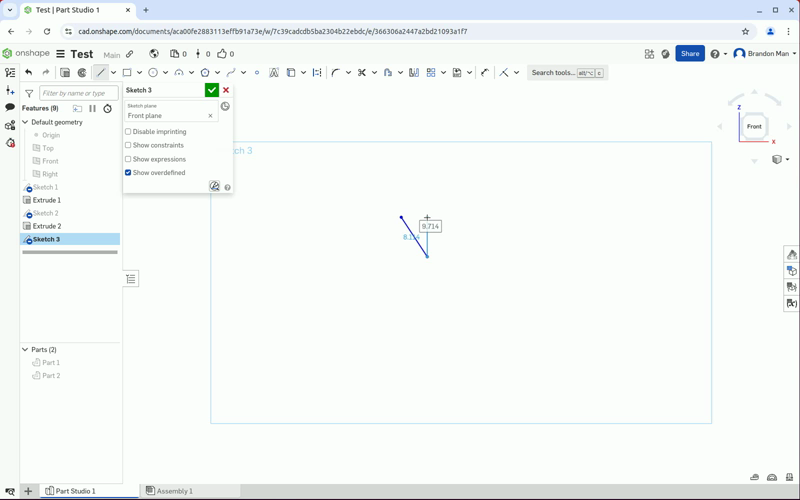
key_up(shift)
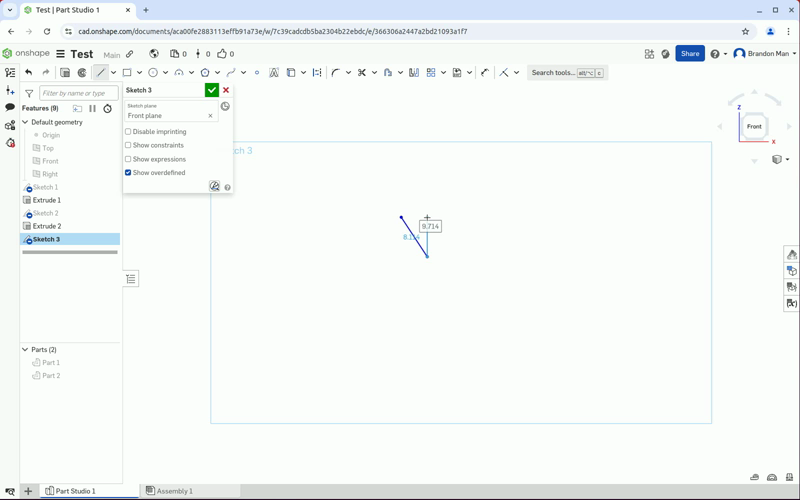
mouse_move(457, 217)
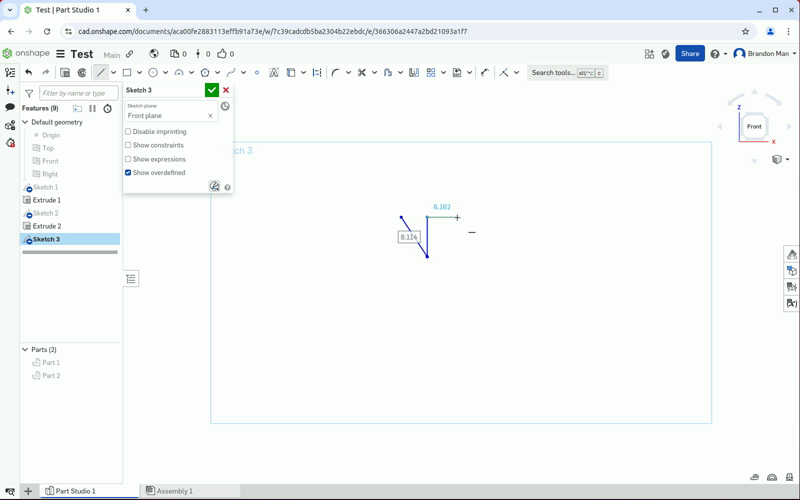
key_down(shift)
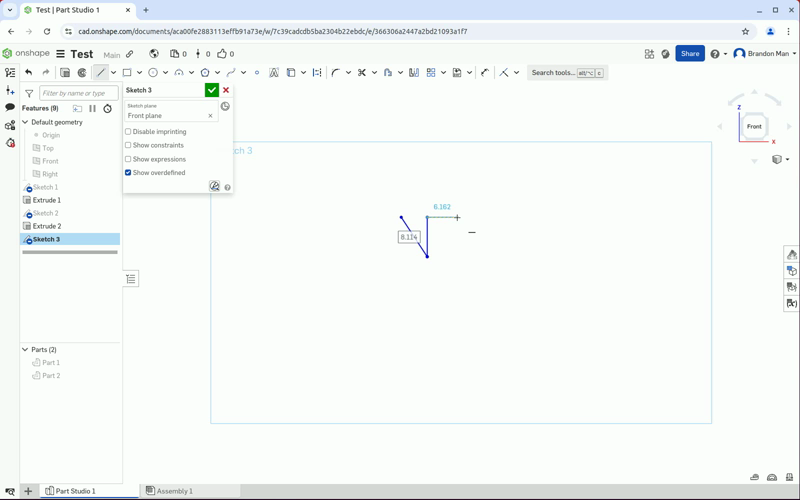
mouse_move(401, 217)
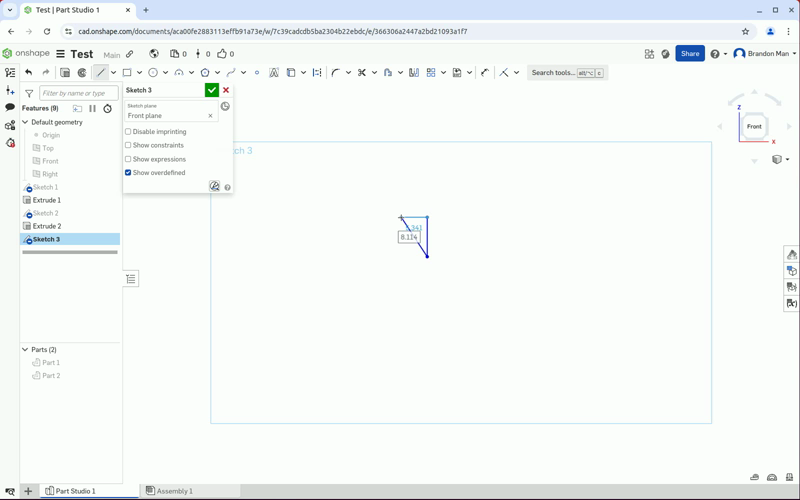
key_up(shift)
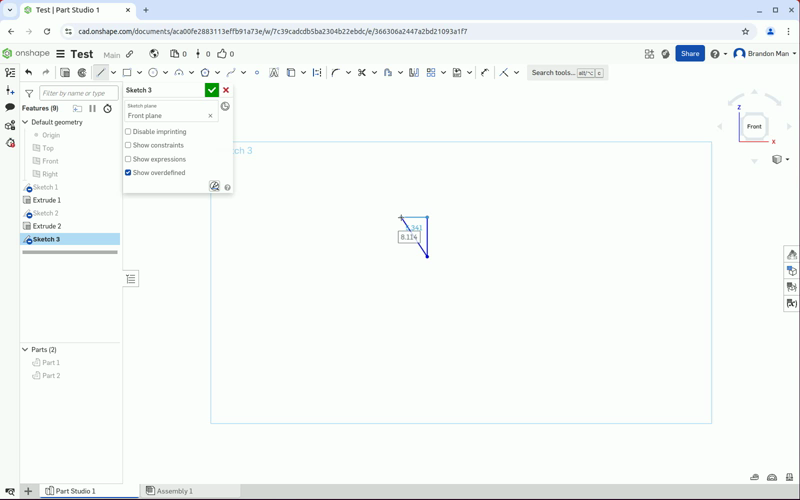
click(401, 217)
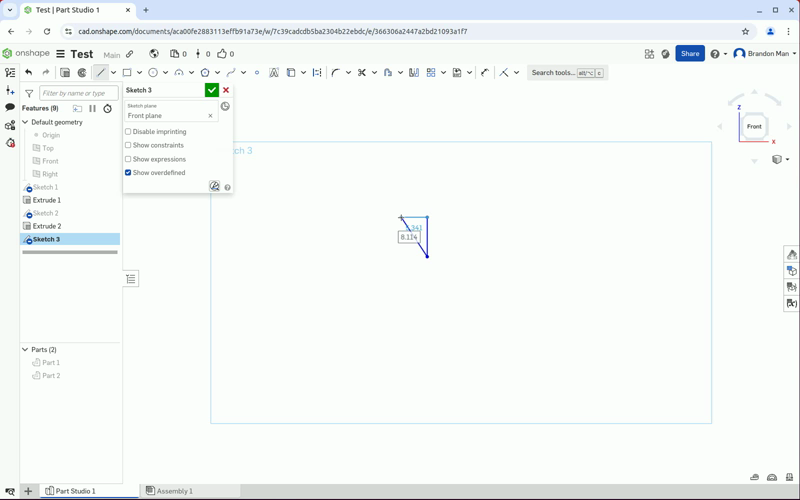
key(esc)
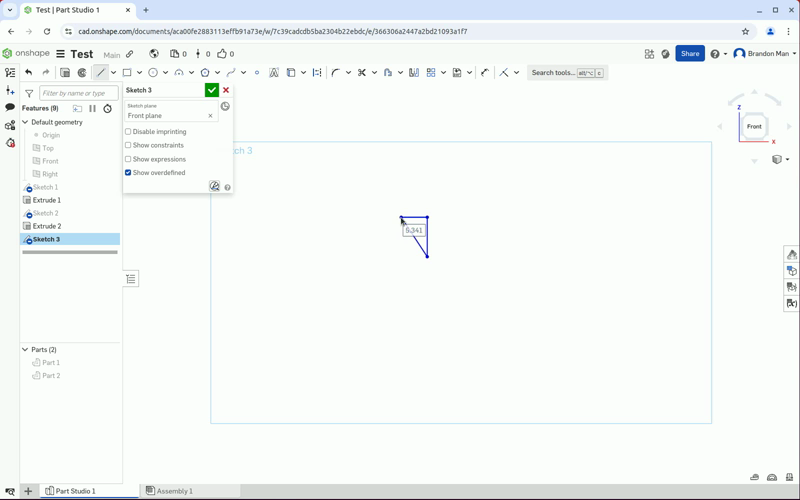
mouse_move(426, 220)
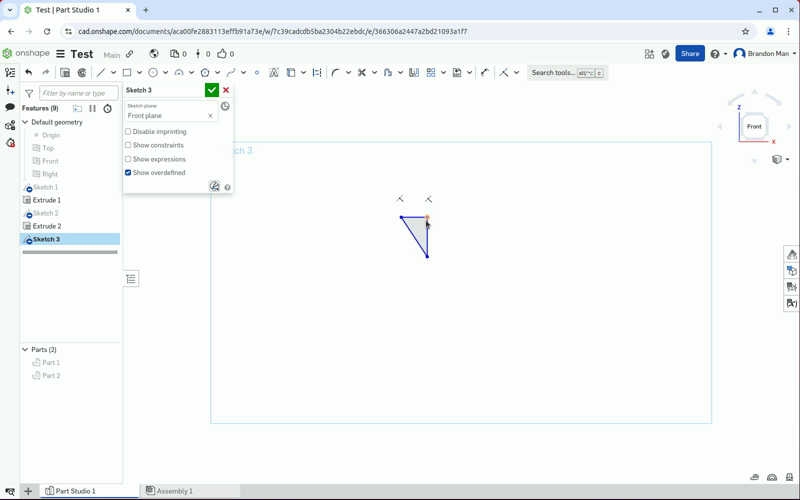
scroll(6)
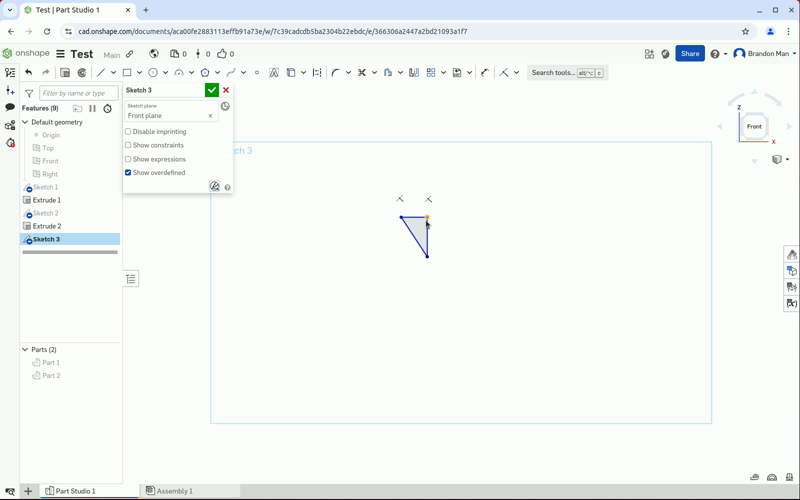
scroll(6)
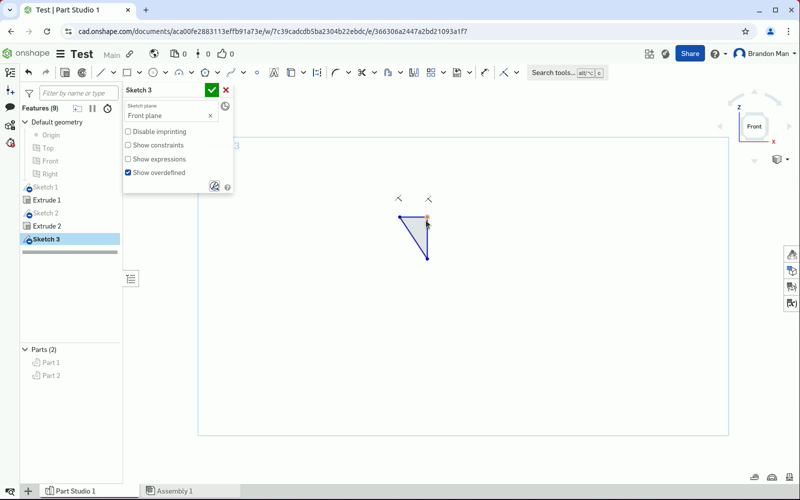
scroll(6)
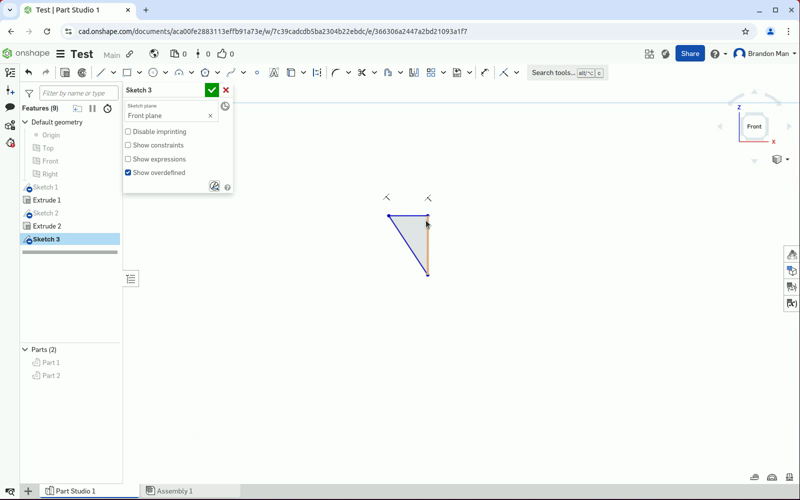
scroll(6)
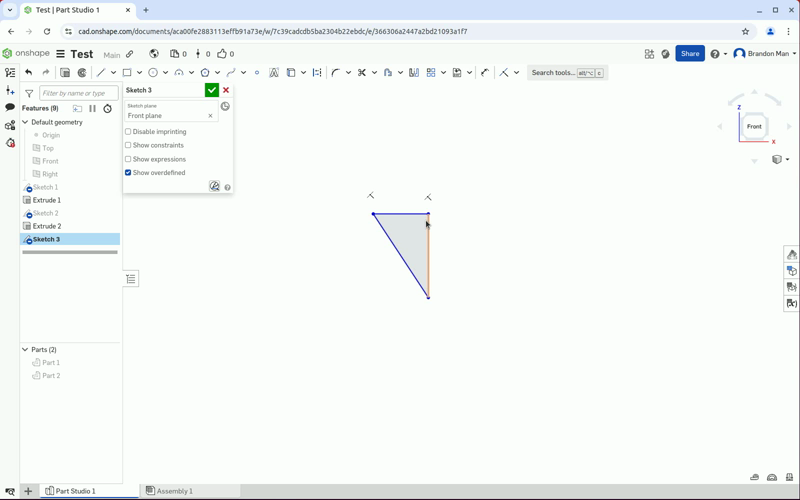
scroll(6)
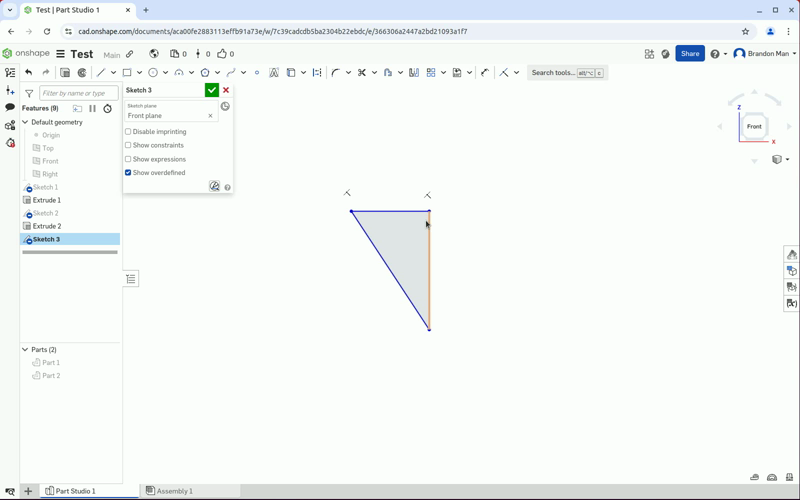
scroll(6)
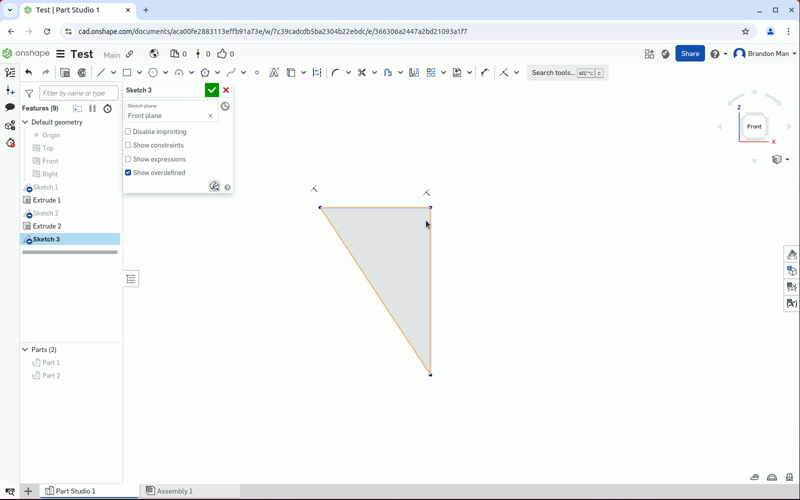
scroll(6)
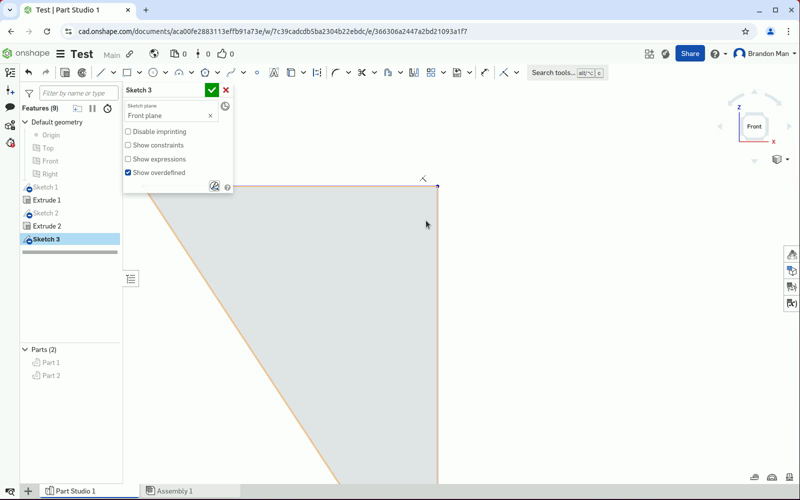
click(426, 220)
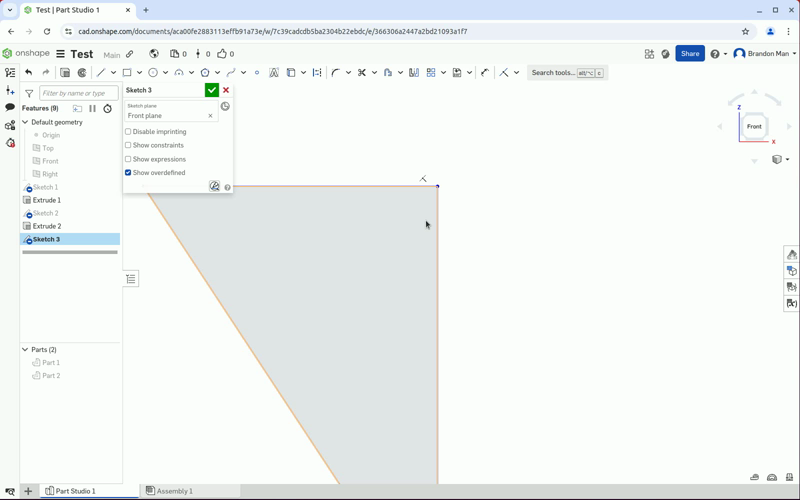
scroll(-6)
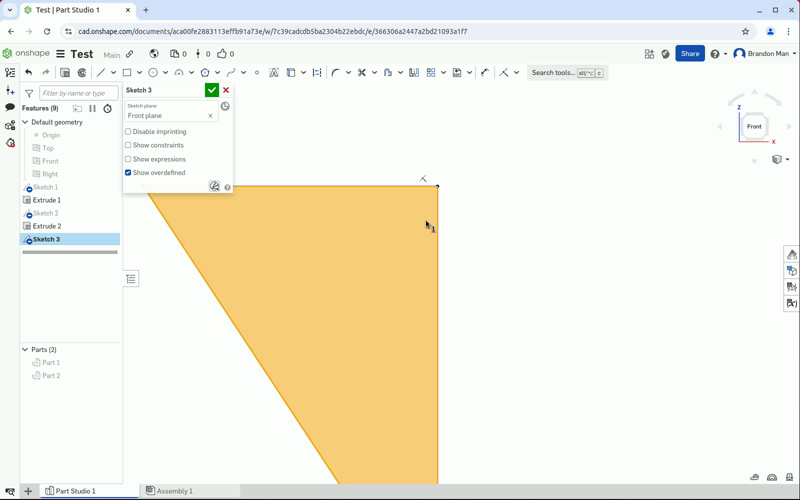
scroll(-6)
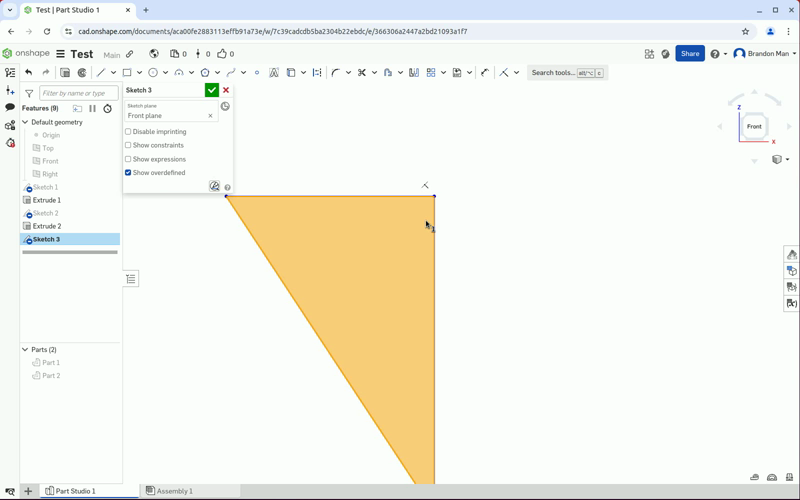
scroll(-6)
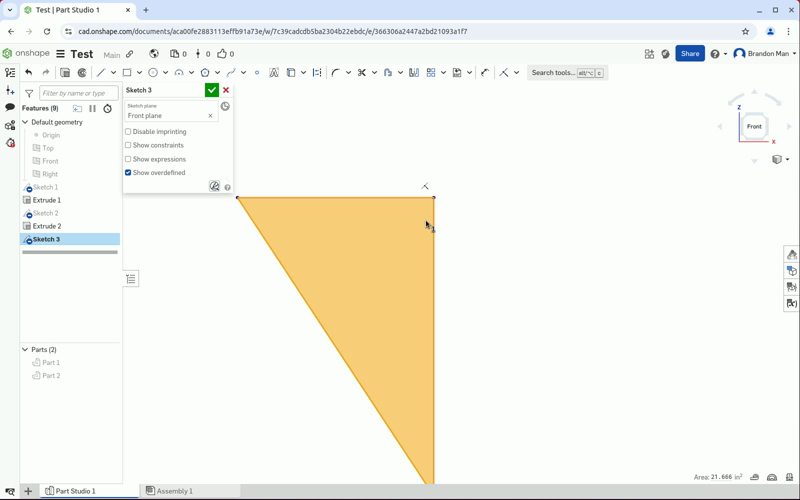
scroll(-6)
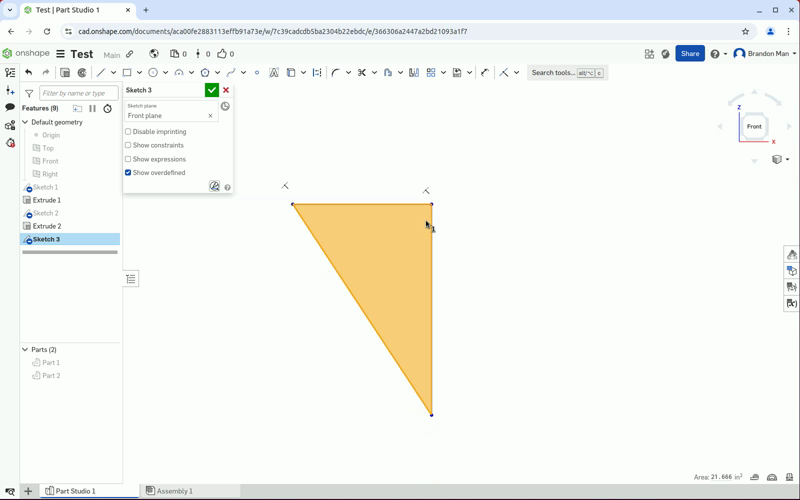
scroll(-6)
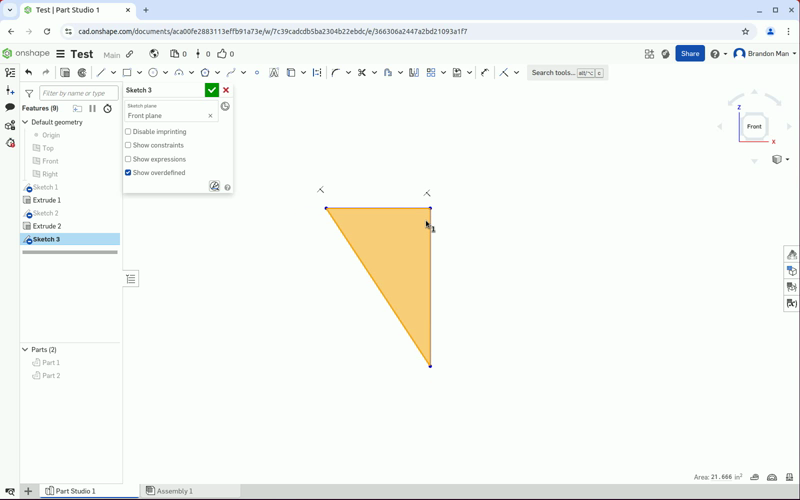
scroll(-6)
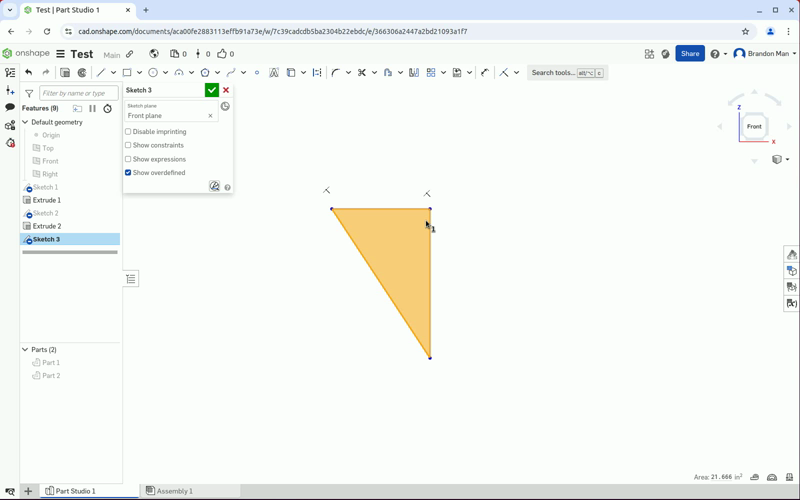
scroll(-6)
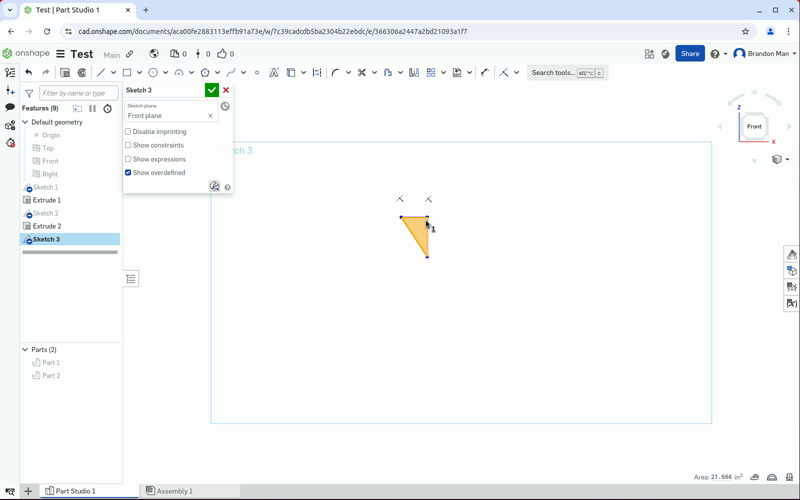
mouse_move(73, 352)
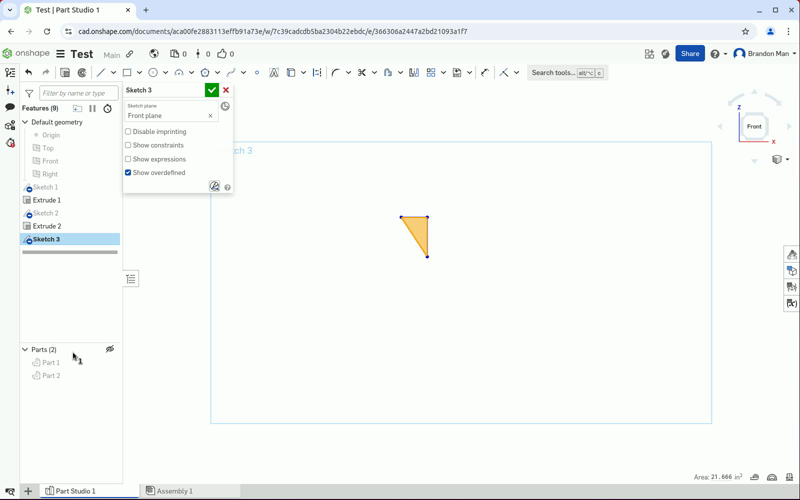
key(shift+y)
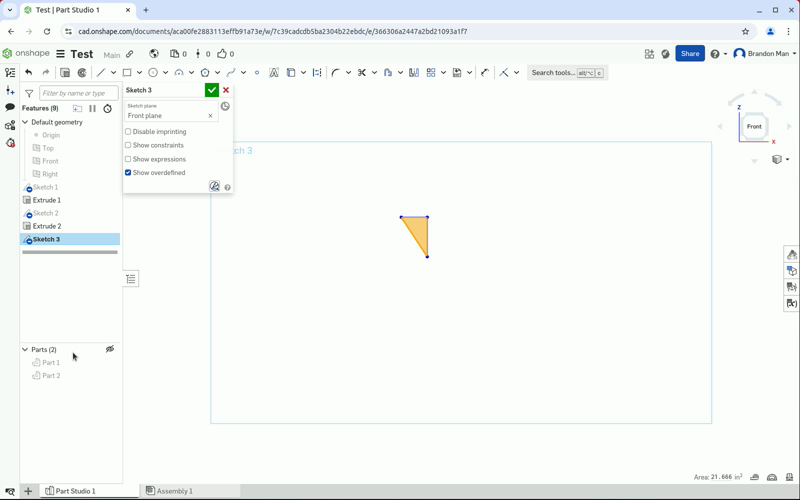
key(shift+e)
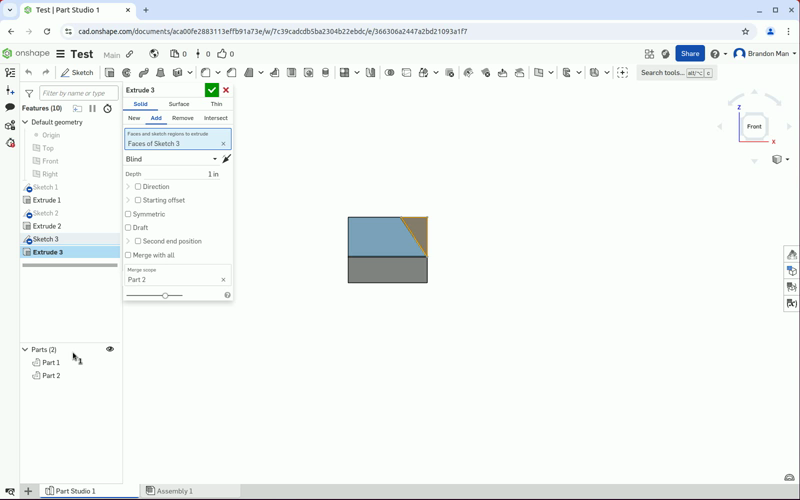
mouse_move(143, 106)
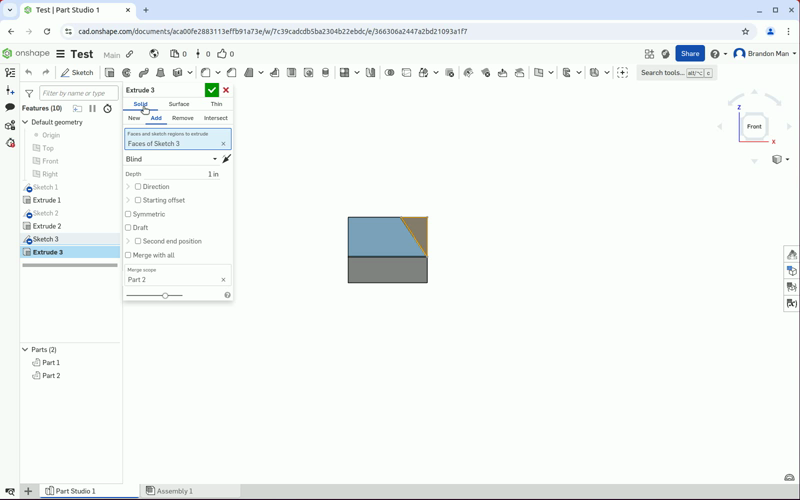
click(143, 106)
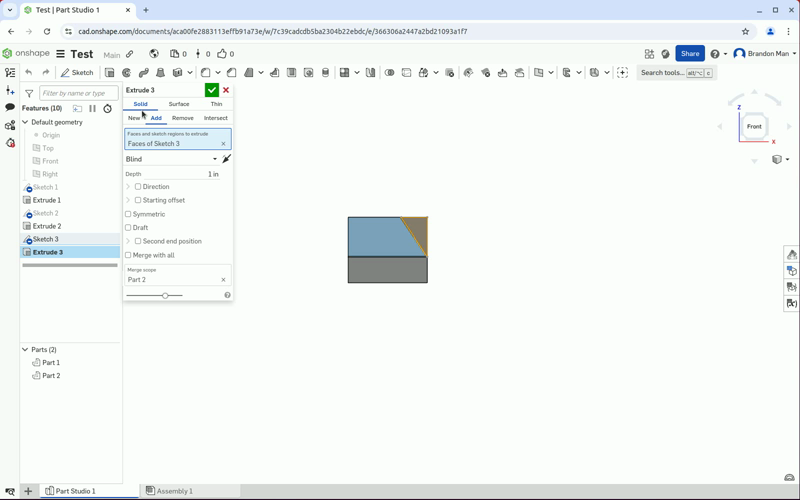
mouse_move(137, 120)
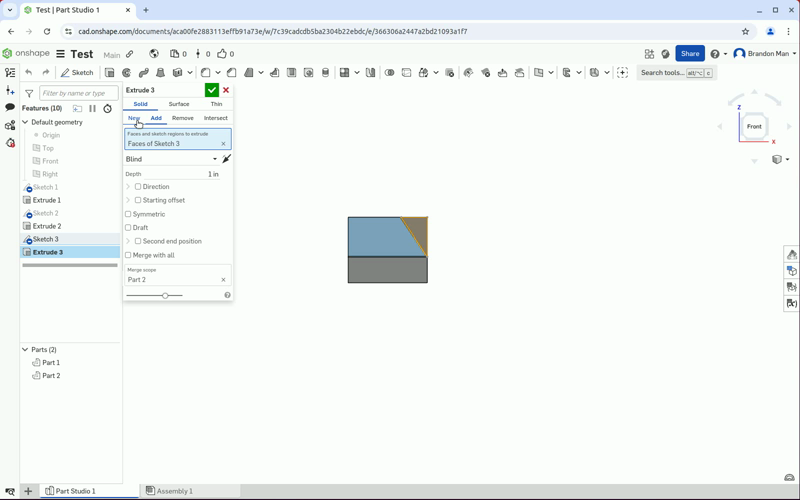
click(137, 120)
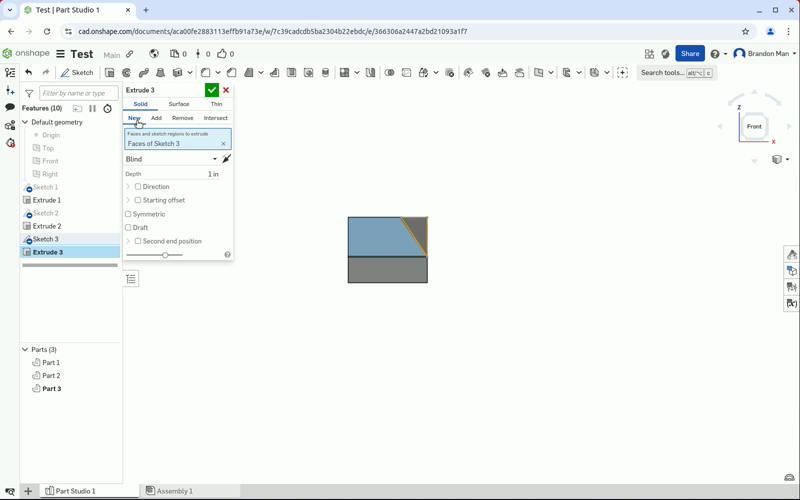
key(tab, 4)
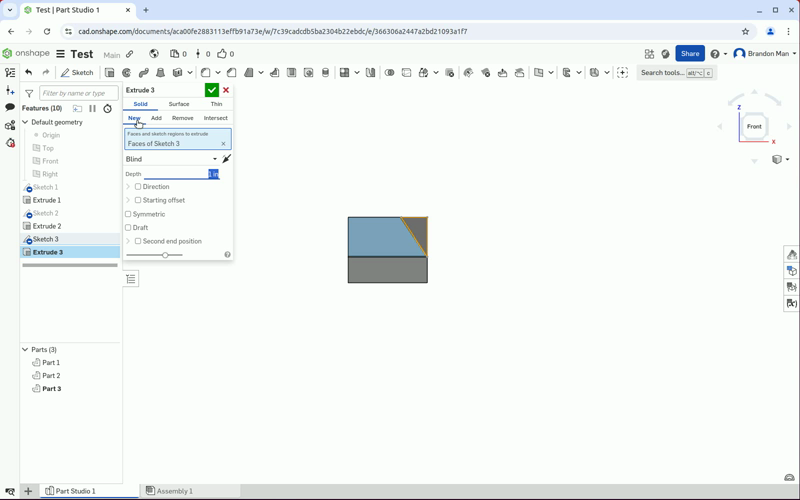
text(10.832)
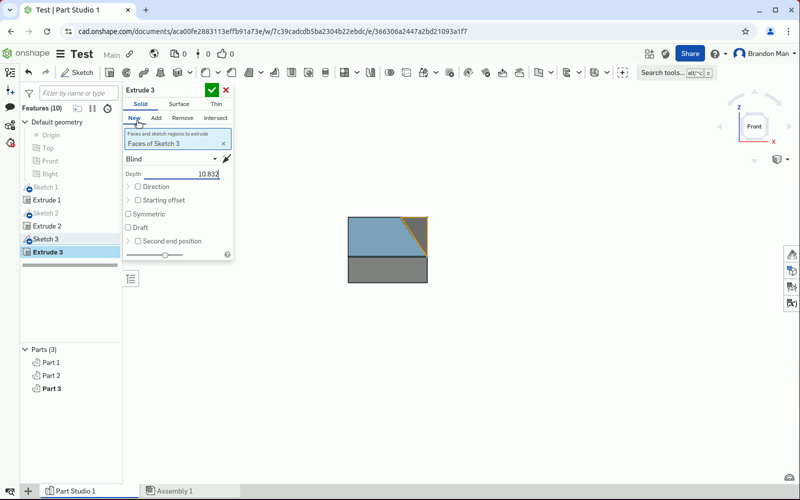
key(enter)
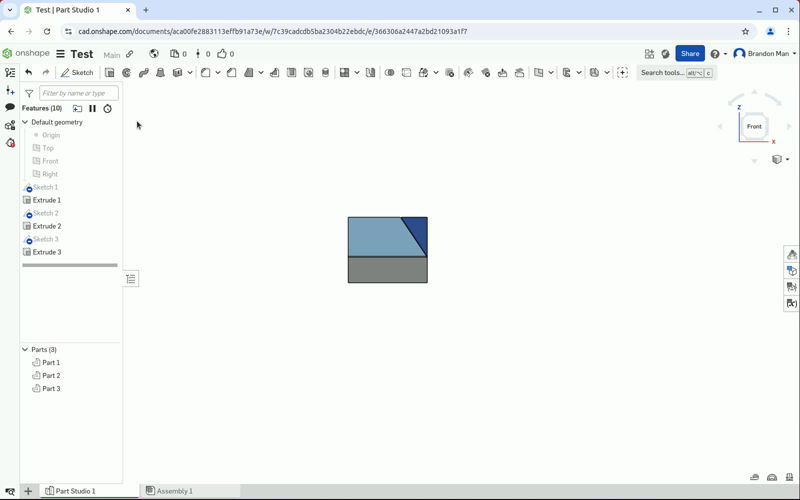
key(shift+h)
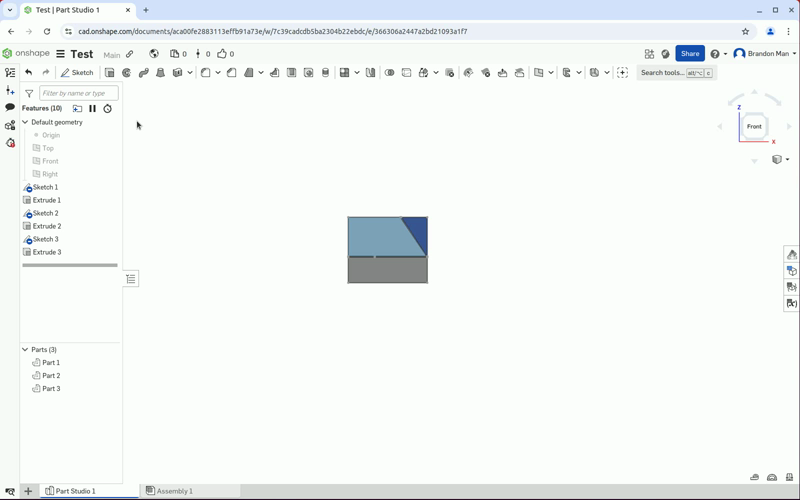
key(shift+h)
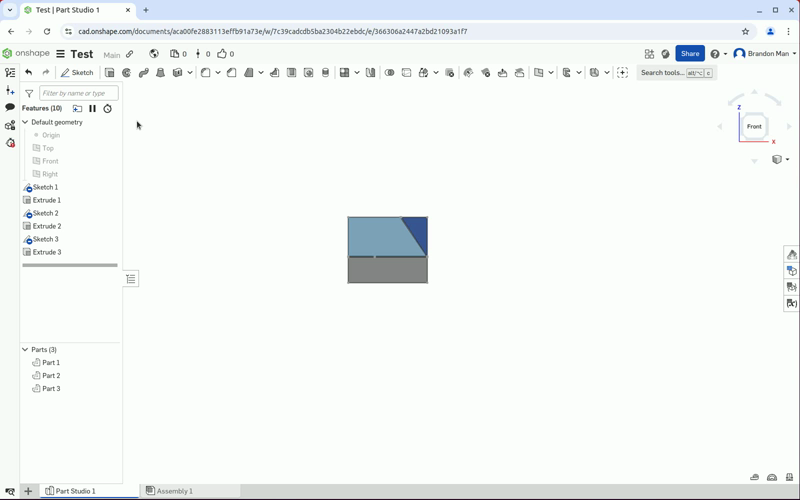
key(shift+7)
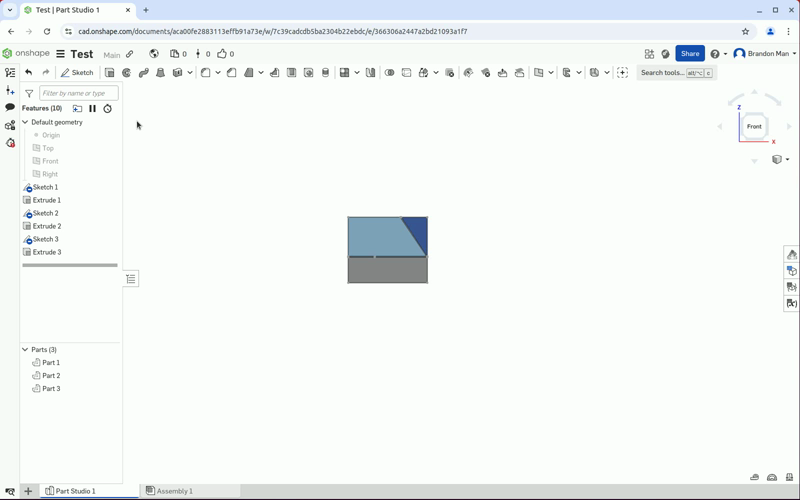
key(left, 2)
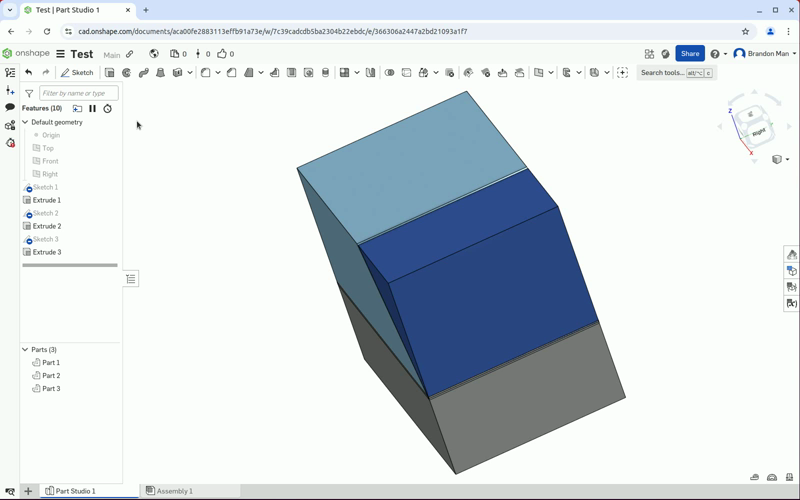
key(down, 2)
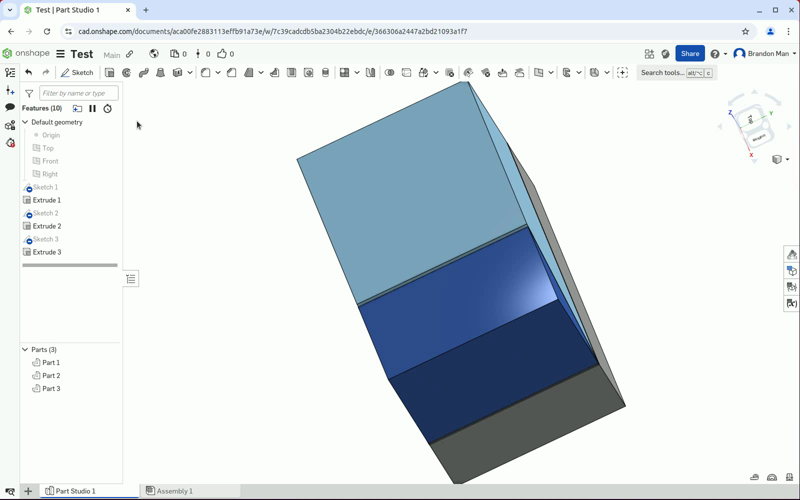
key(up, 2)
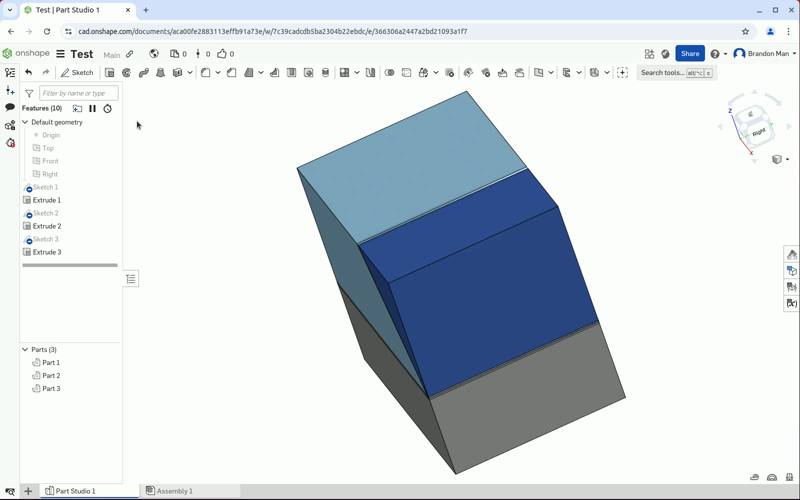
key(right, 2)
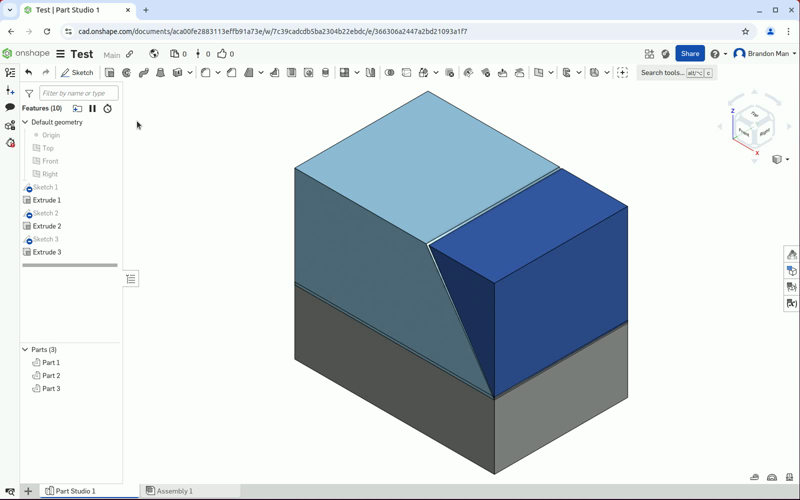
mouse_move(73, 189)
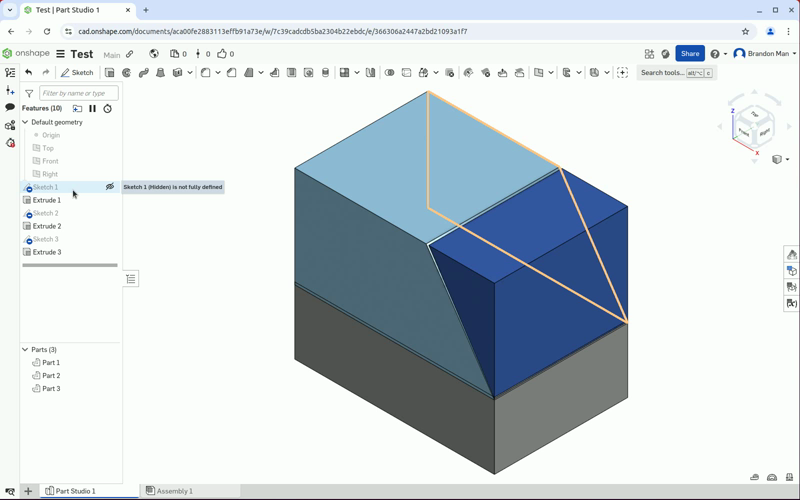
click(73, 189)